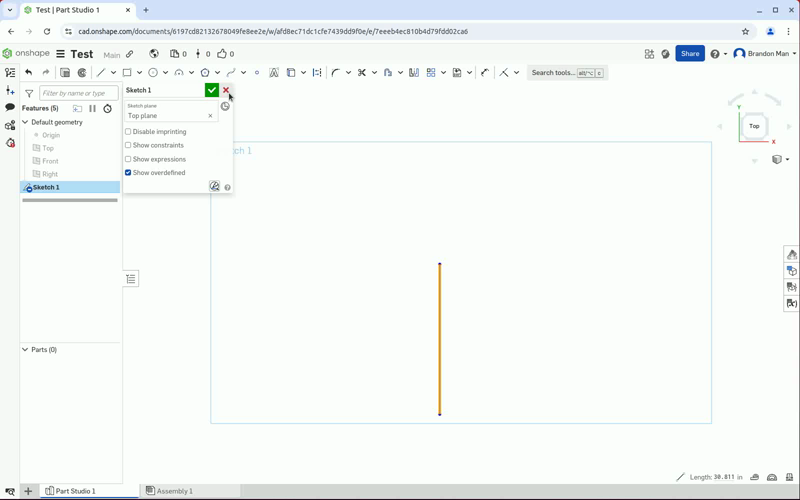
key(shift+h)
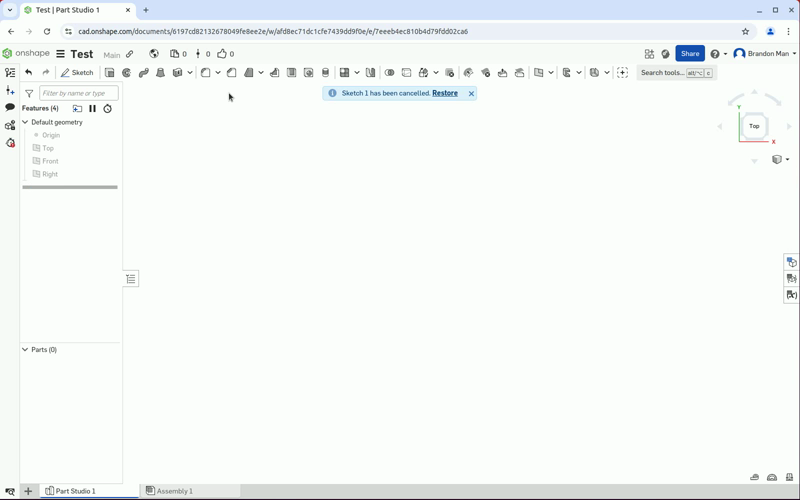
mouse_move(73, 352)
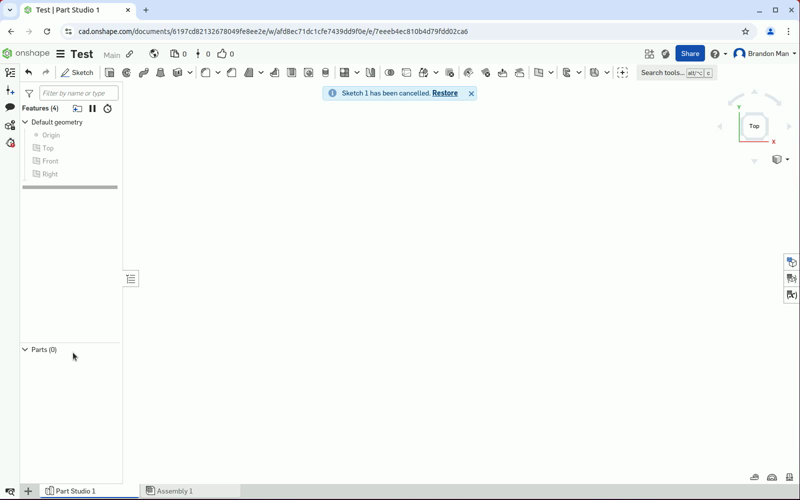
key(y)
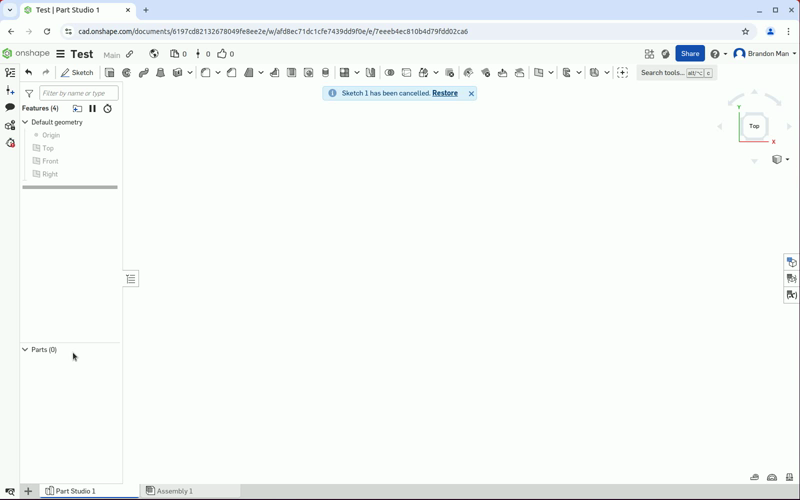
key(shift+p)
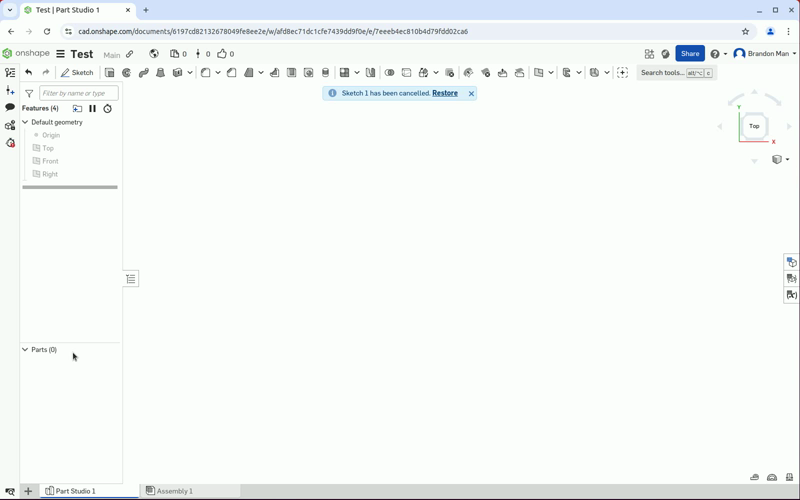
key(space)
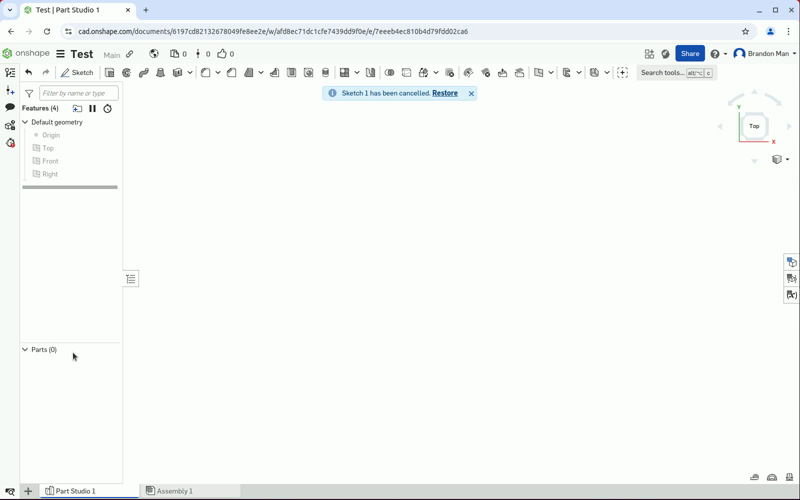
key_down(shift)
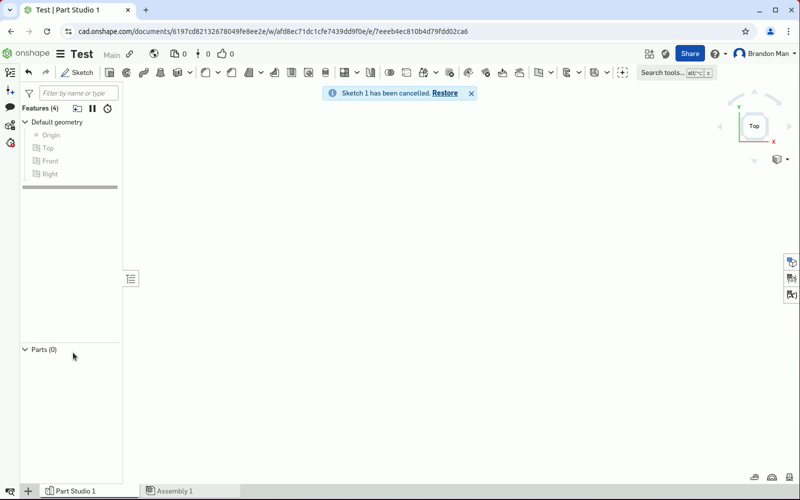
key(up)
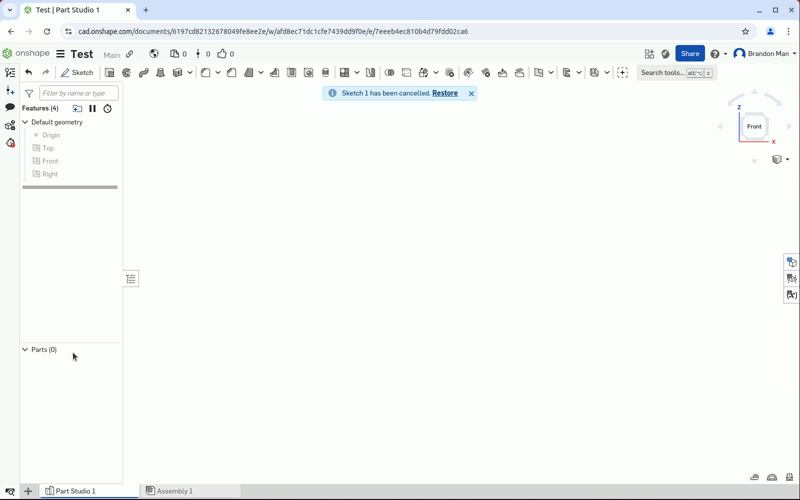
key_up(shift)
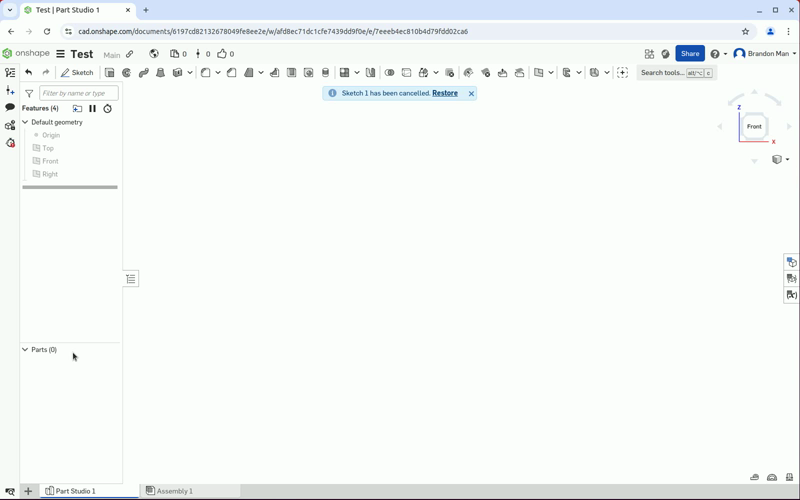
mouse_move(73, 352)
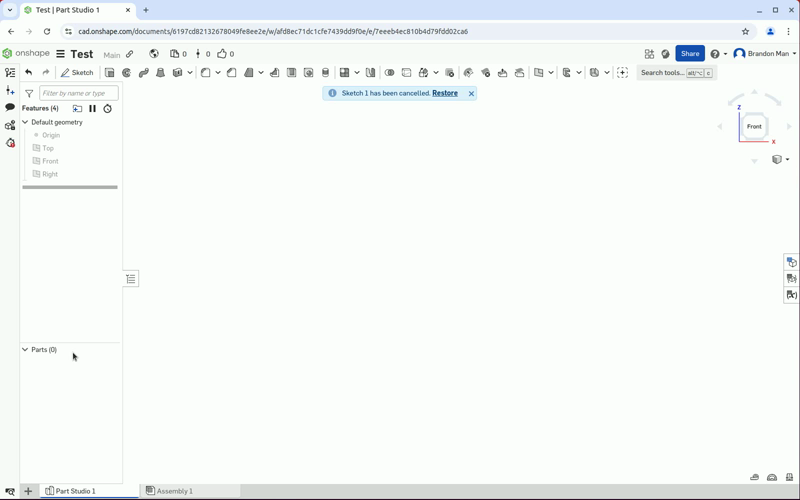
key(shift+y)
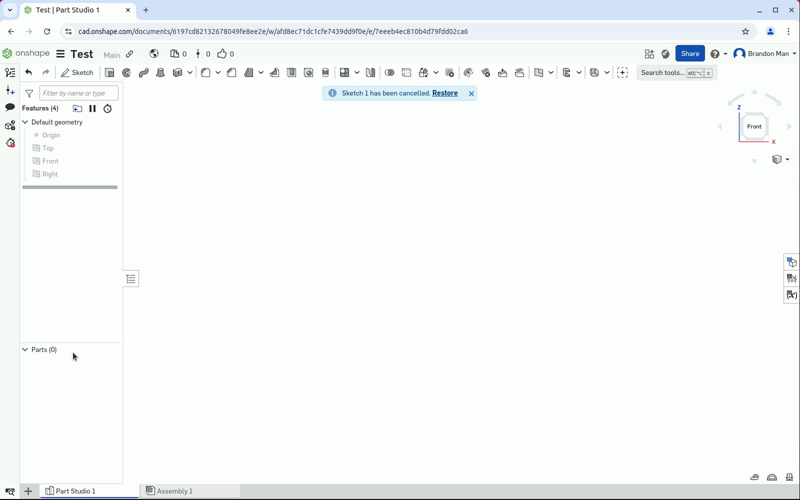
key(shift+s)
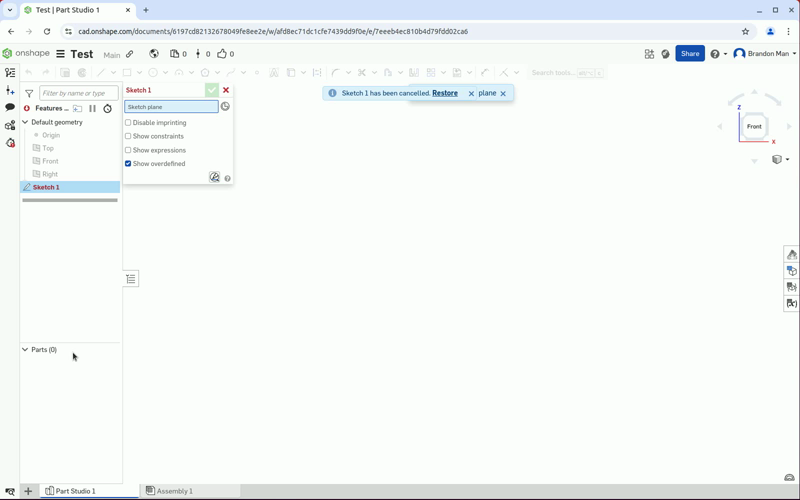
mouse_move(73, 163)
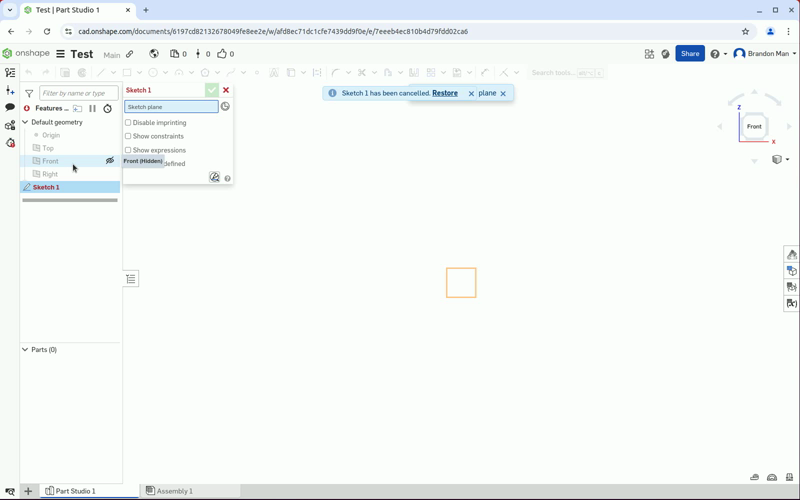
click(73, 163)
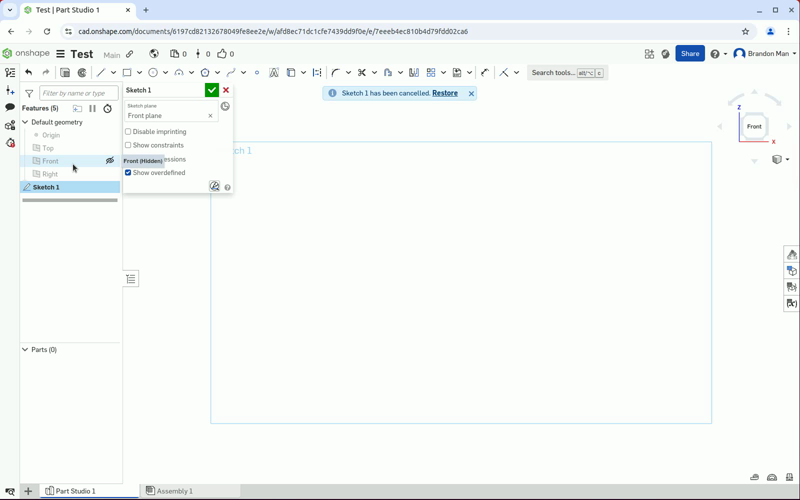
mouse_move(73, 352)
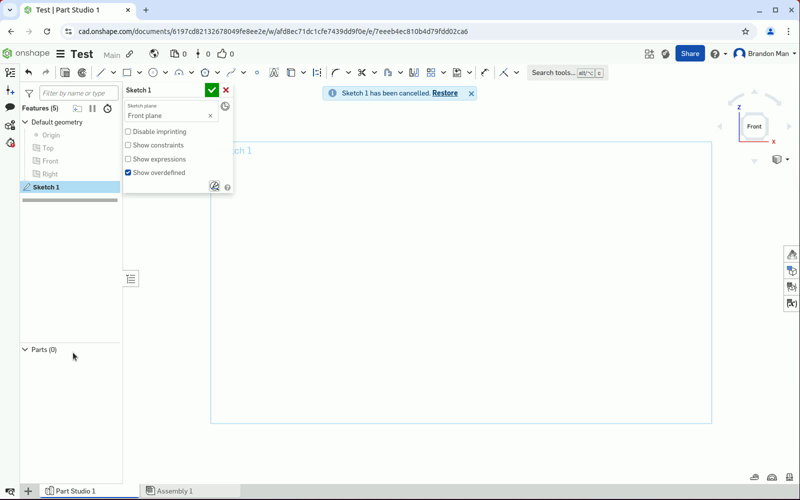
key(y)
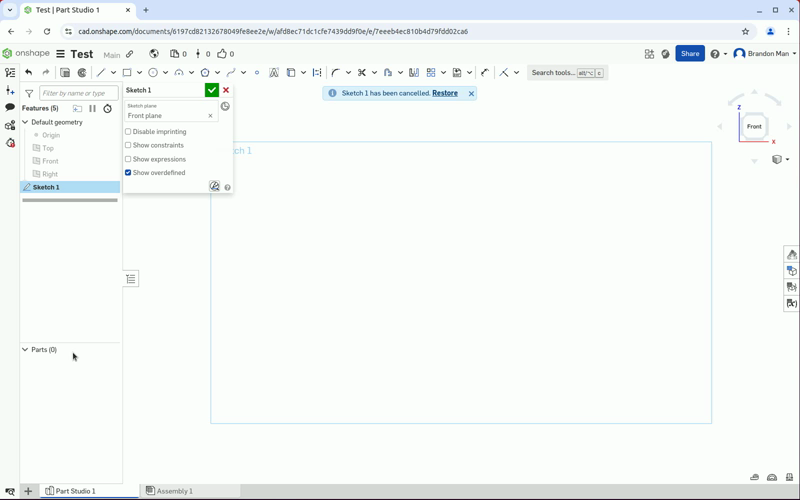
key(l)
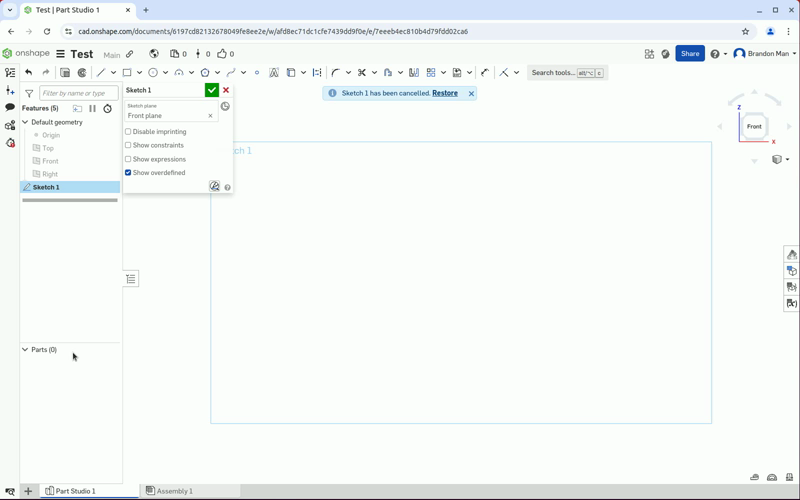
key_down(shift)
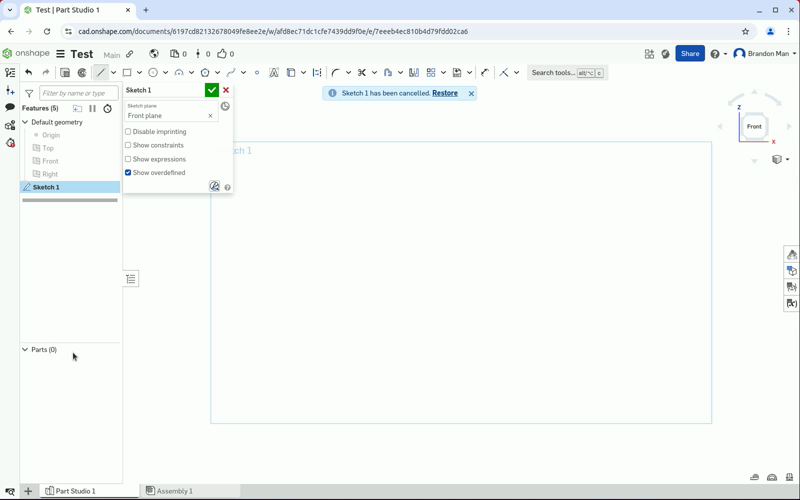
mouse_move(355, 282)
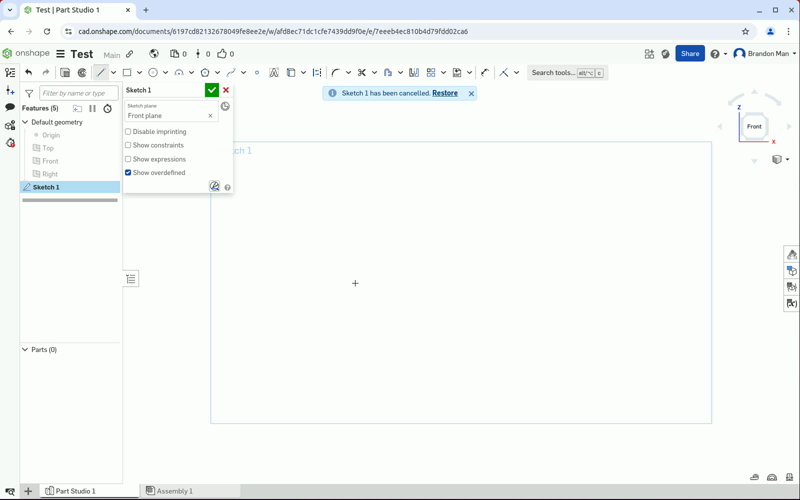
click(355, 282)
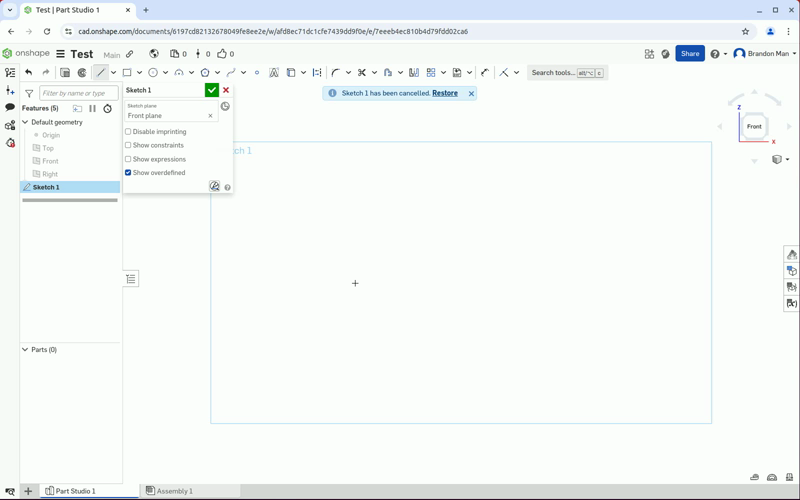
key_up(shift)
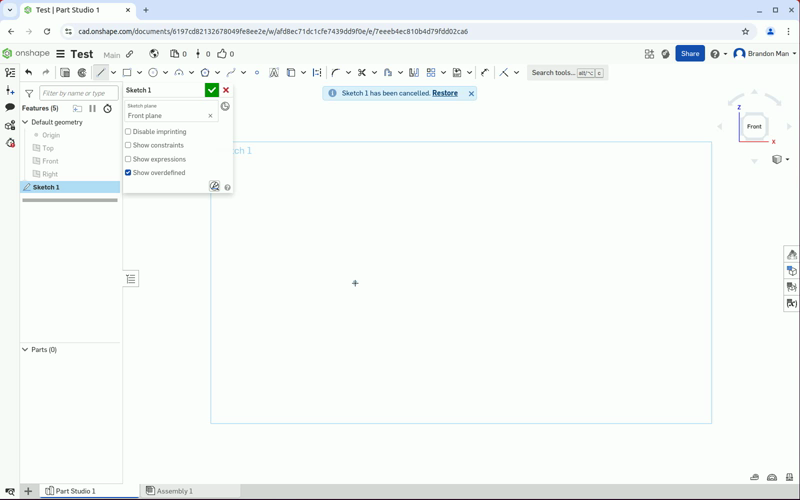
key_down(shift)
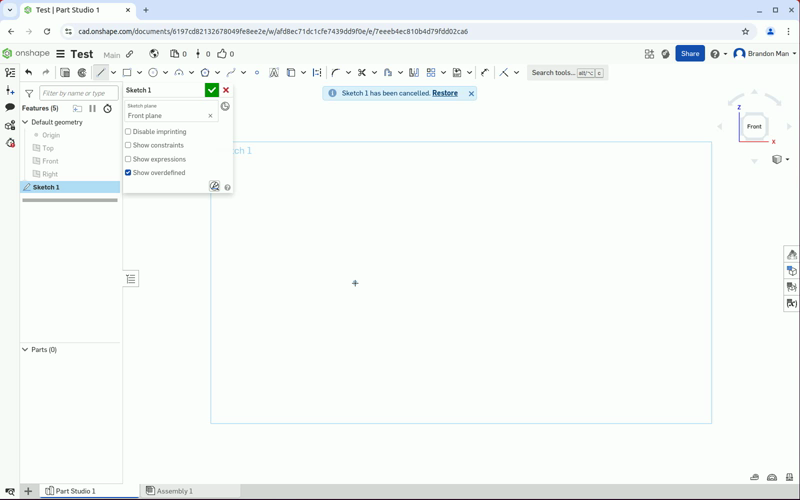
mouse_move(509, 282)
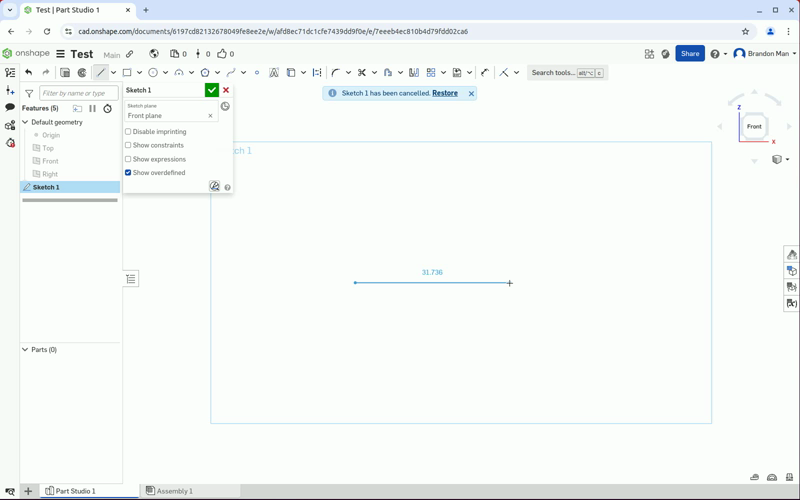
click(509, 282)
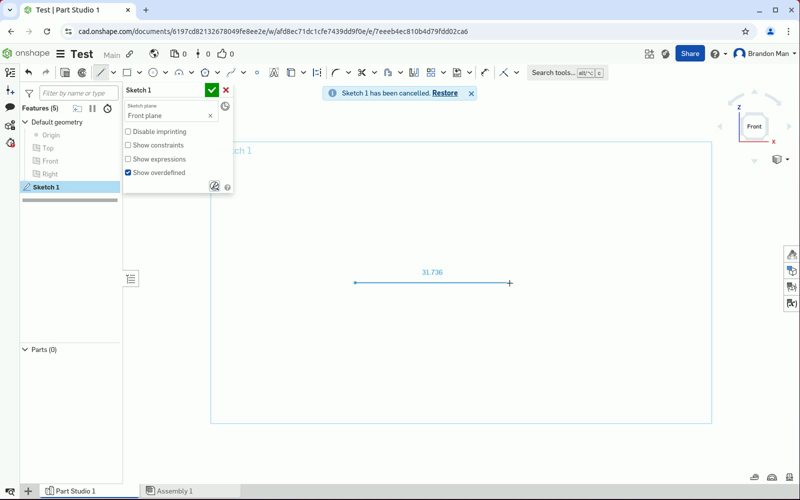
key_up(shift)
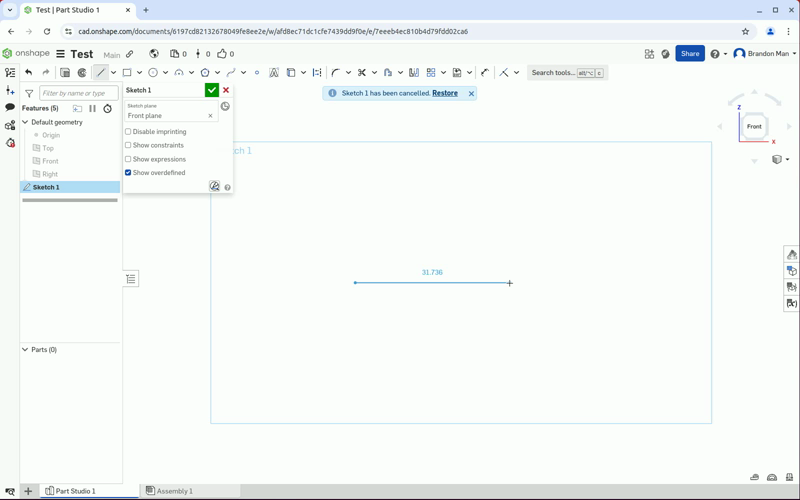
key_down(shift)
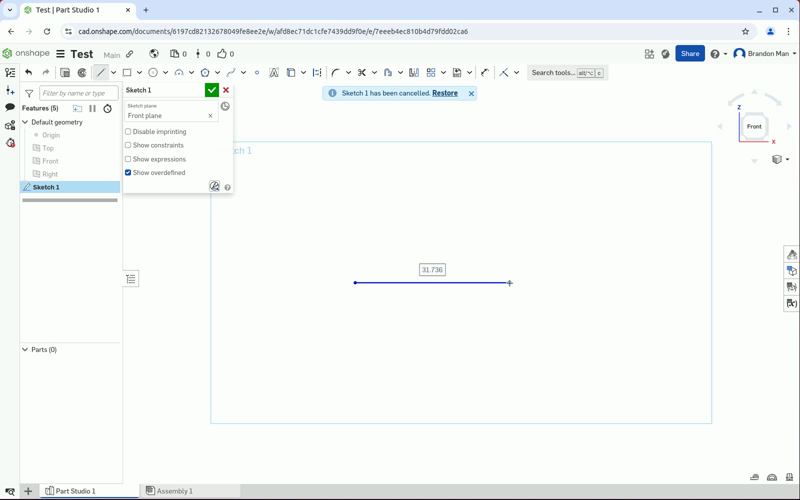
mouse_move(539, 282)
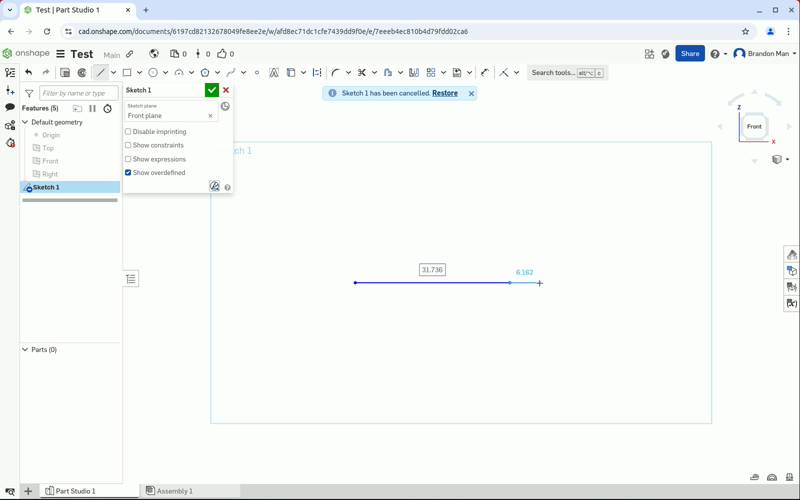
mouse_move(509, 255)
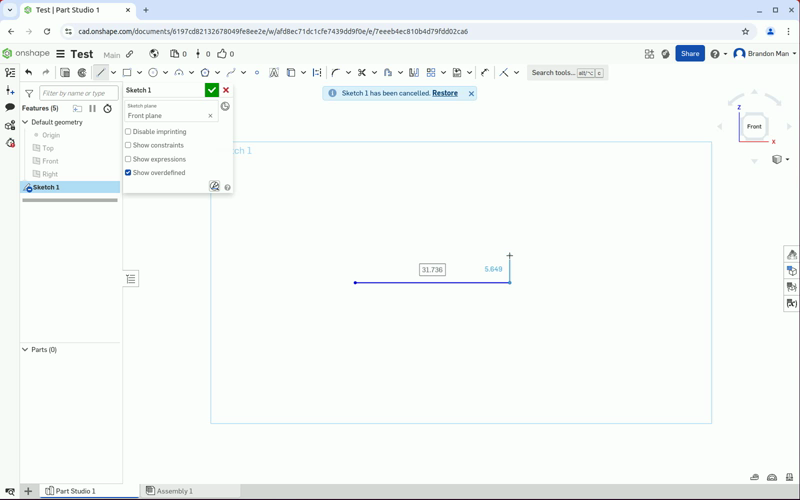
click(509, 255)
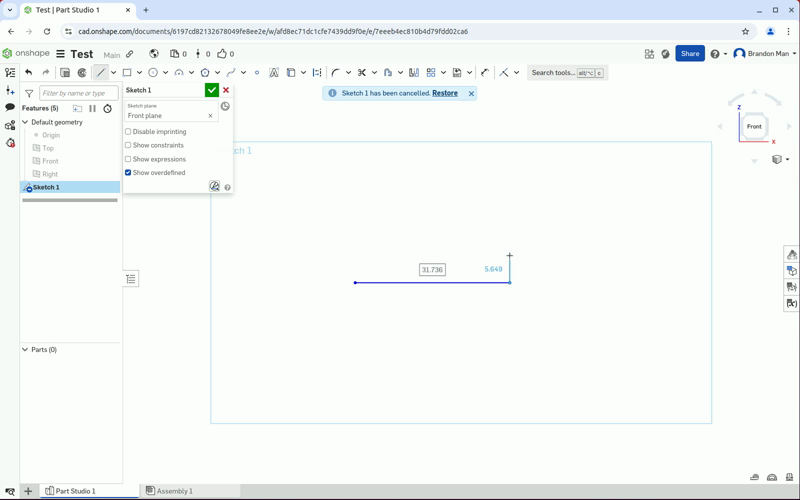
key_up(shift)
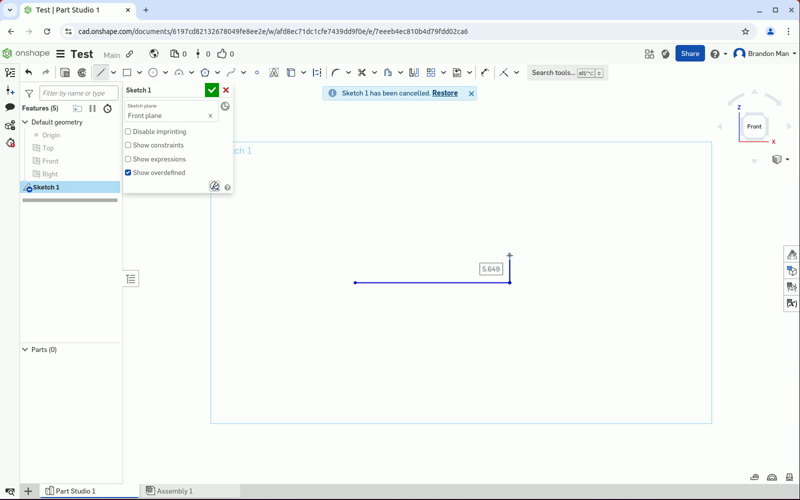
key_down(shift)
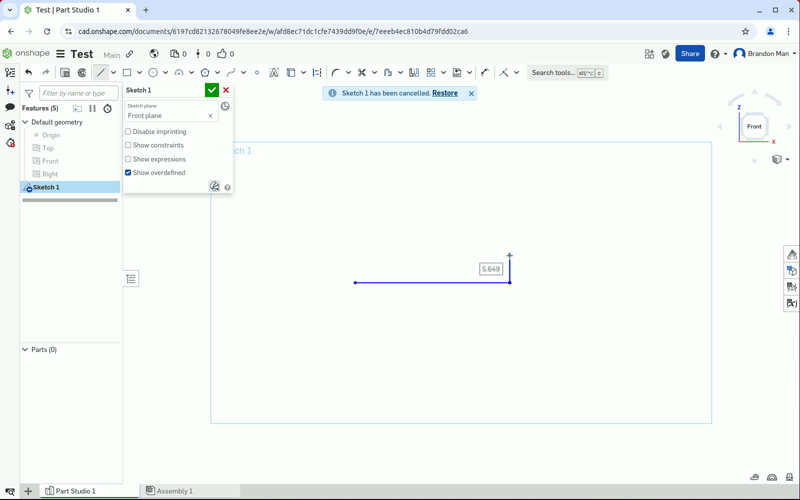
mouse_move(412, 255)
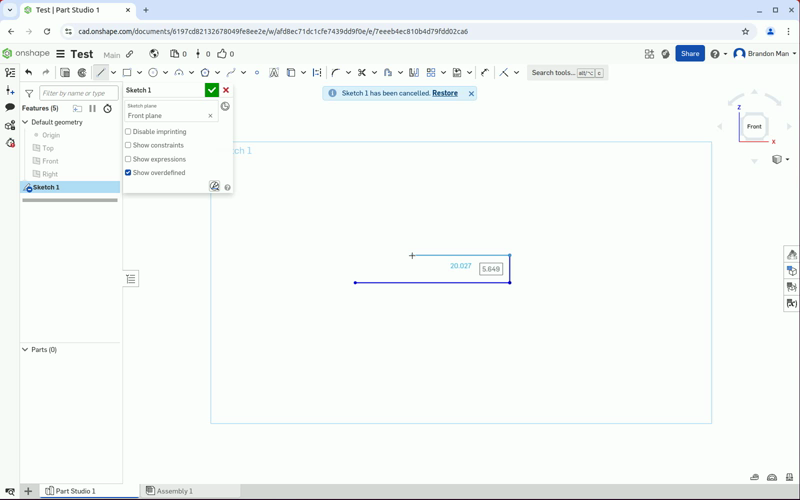
click(412, 255)
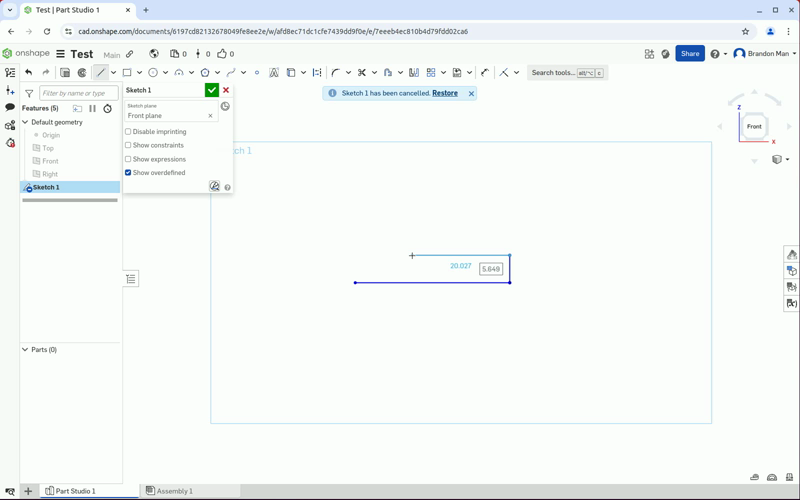
key_up(shift)
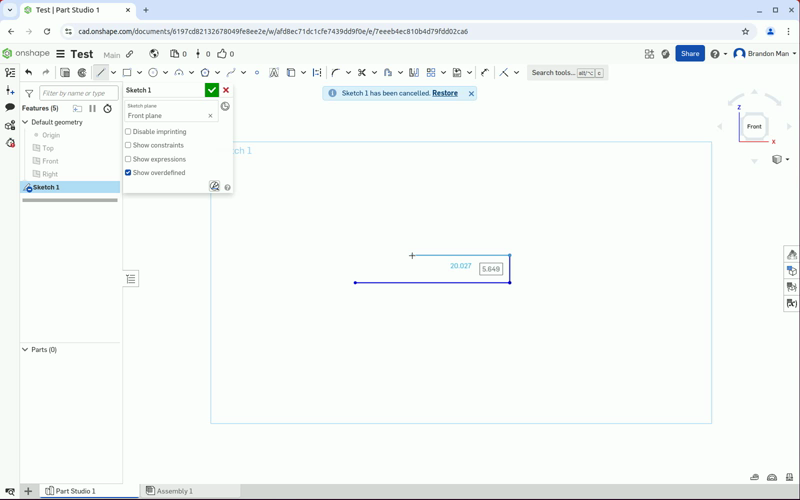
key_down(shift)
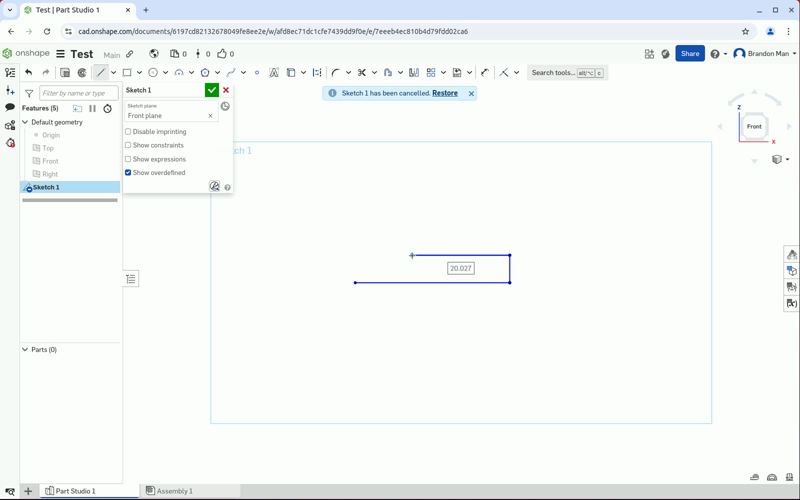
mouse_move(442, 255)
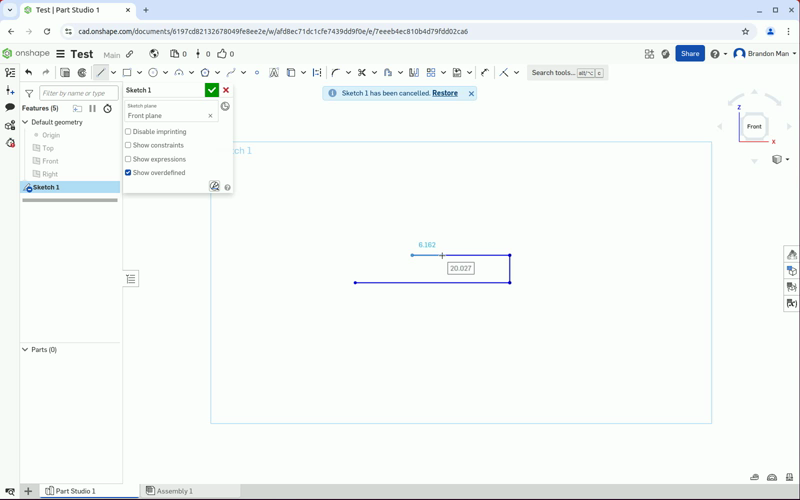
mouse_move(412, 198)
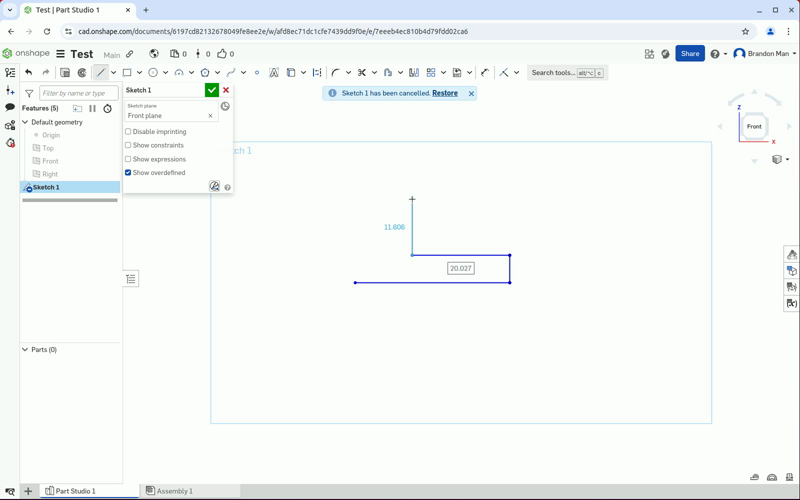
click(412, 198)
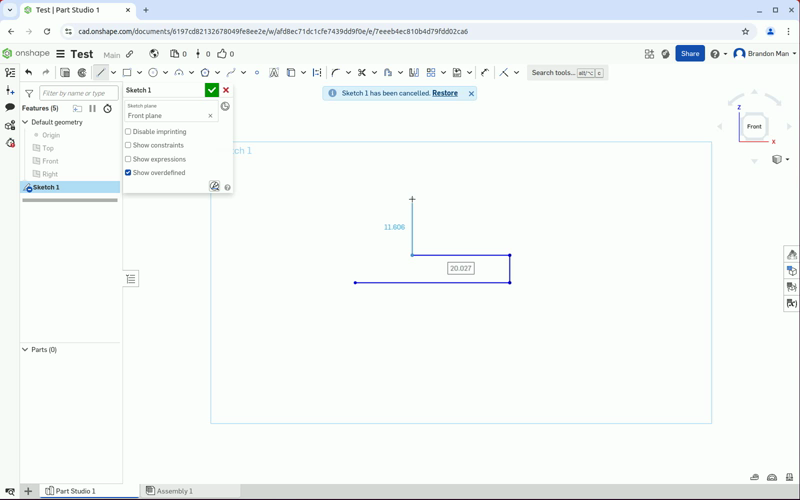
key_up(shift)
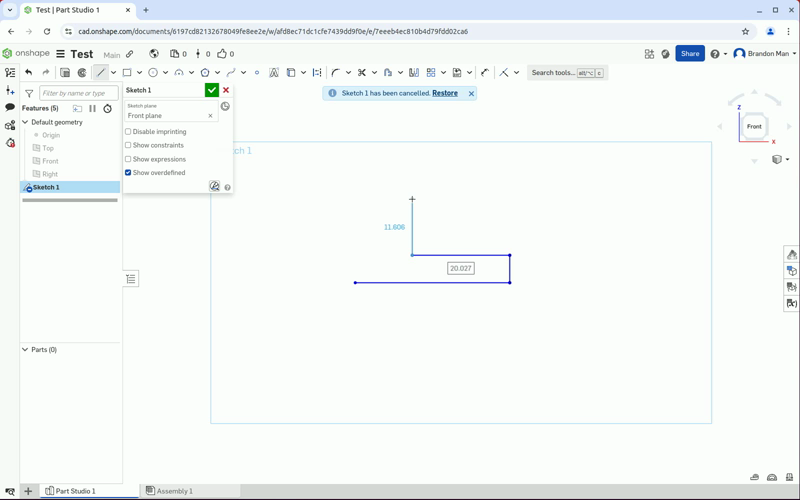
key(esc)
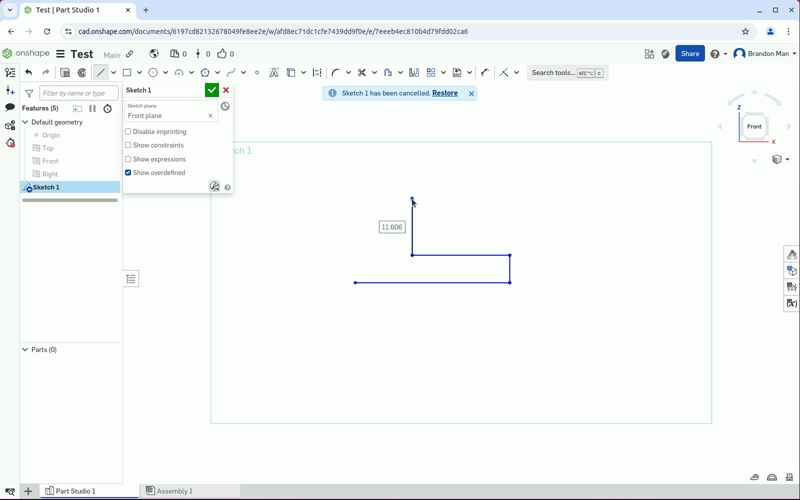
key(a)
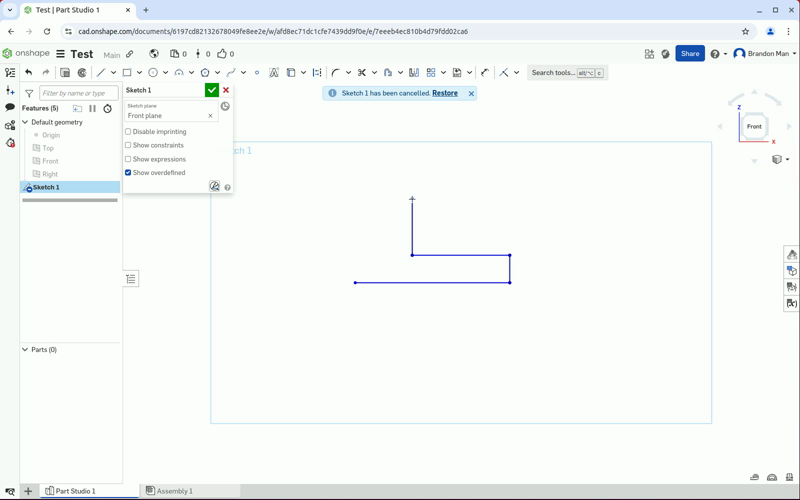
mouse_move(412, 198)
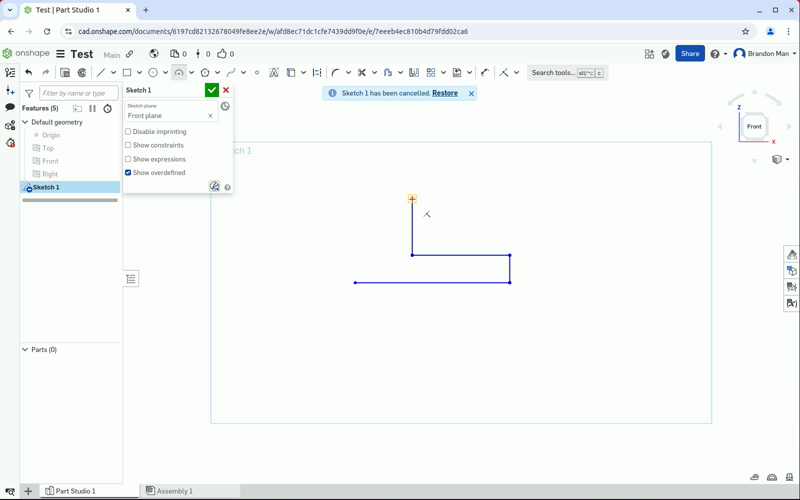
click(412, 198)
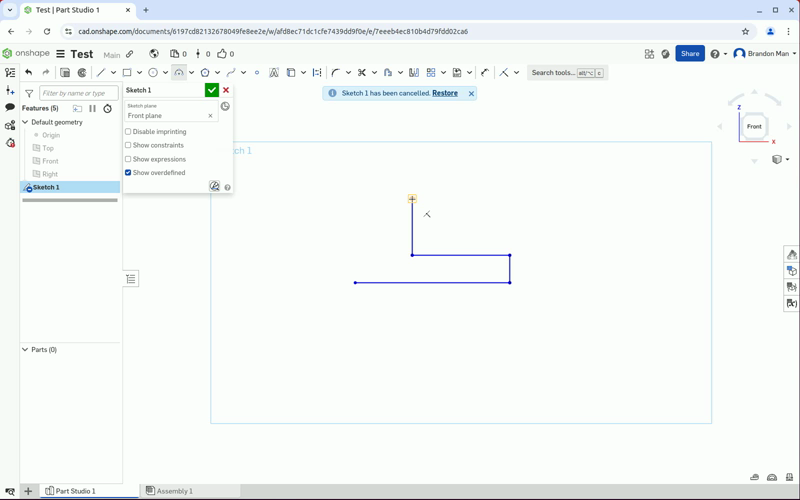
key_down(shift)
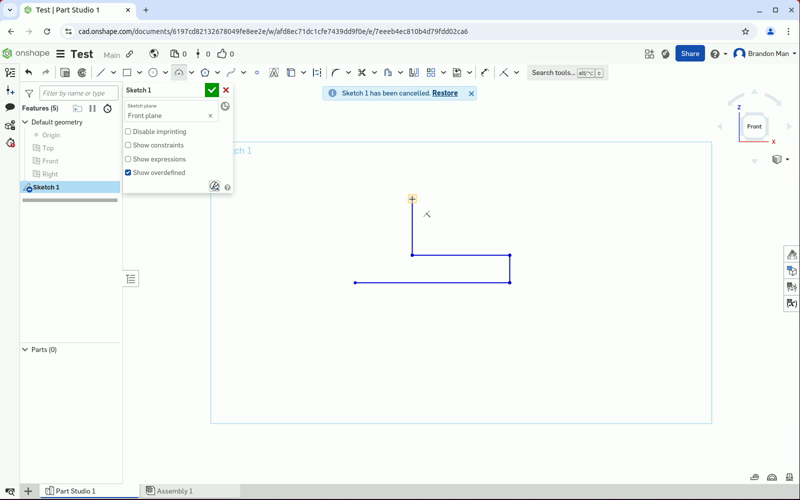
mouse_move(355, 198)
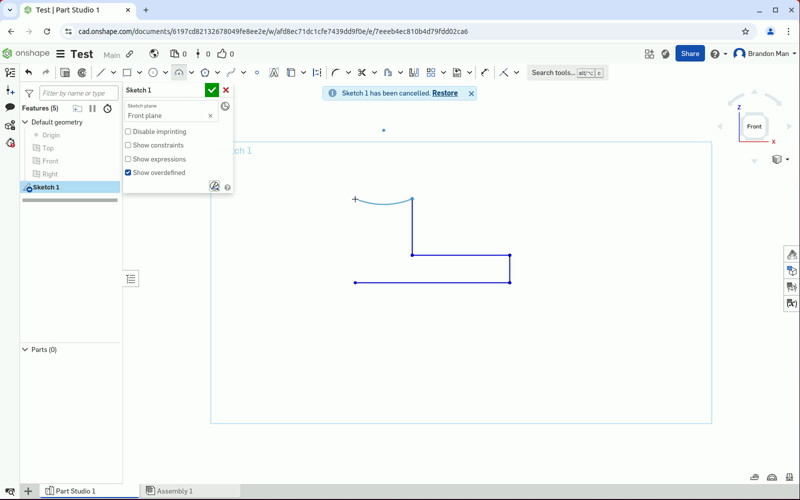
click(355, 198)
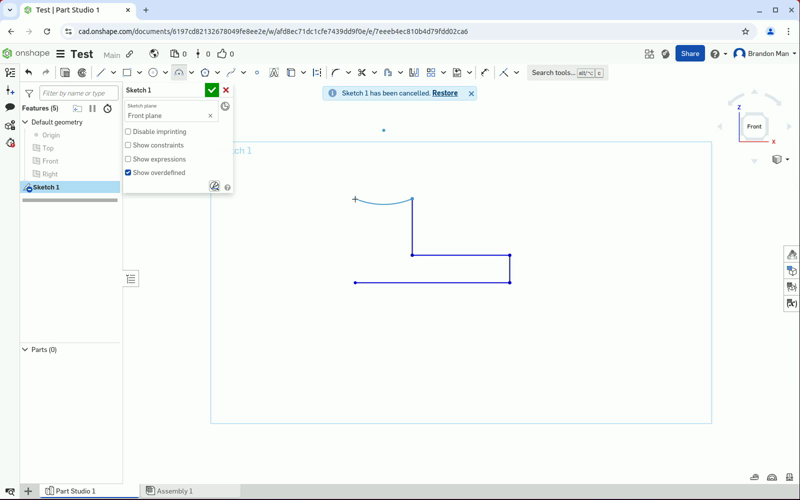
mouse_move(383, 226)
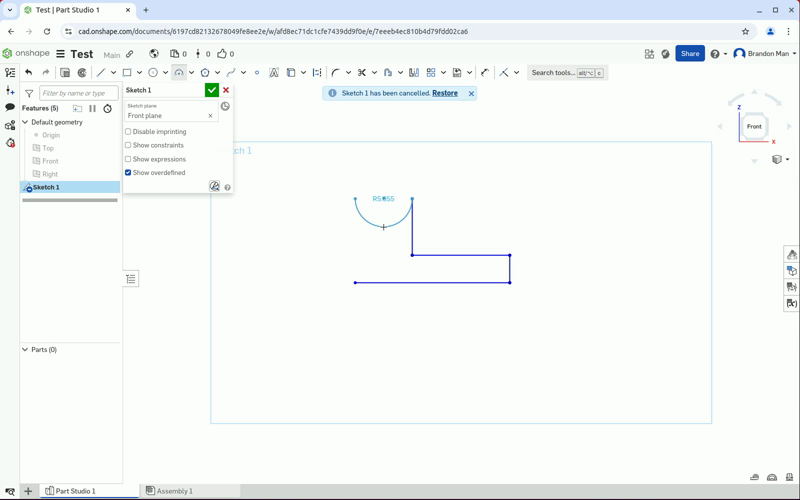
click(383, 226)
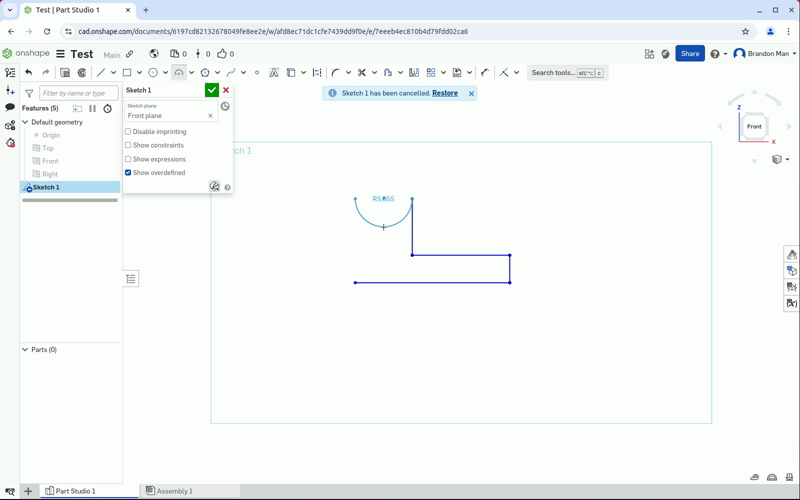
key_up(shift)
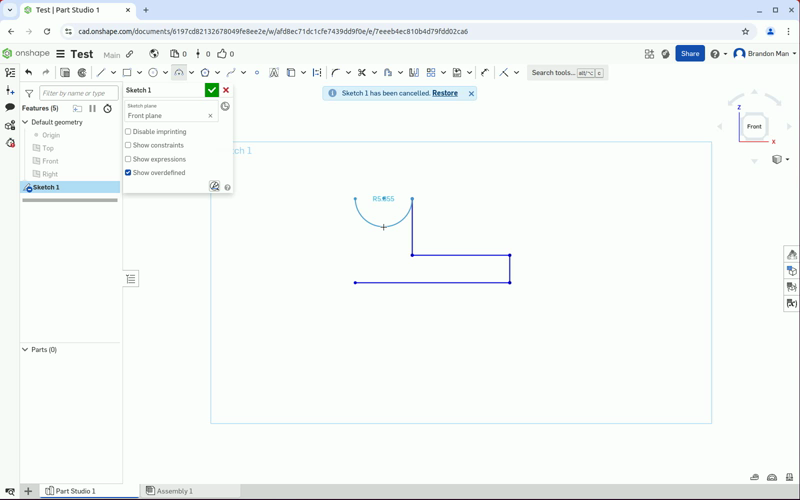
key(esc)
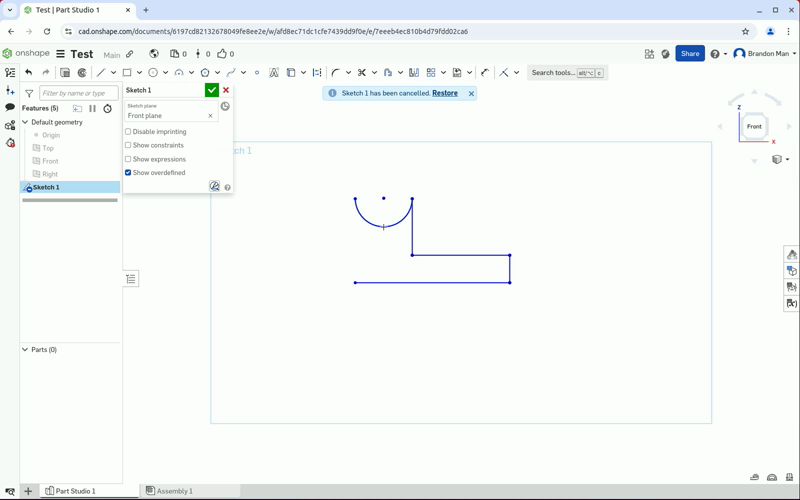
key(l)
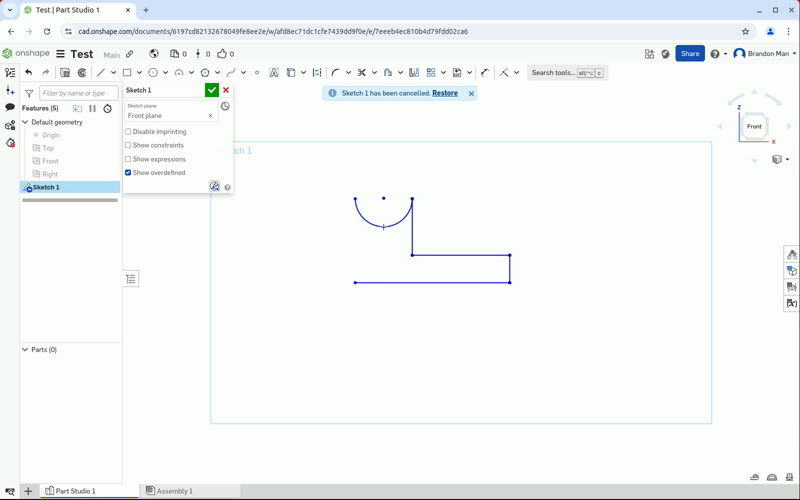
mouse_move(355, 198)
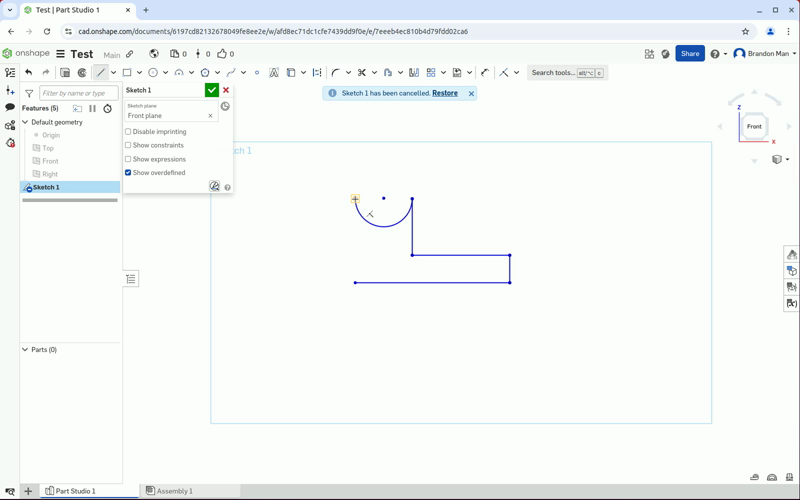
click(355, 198)
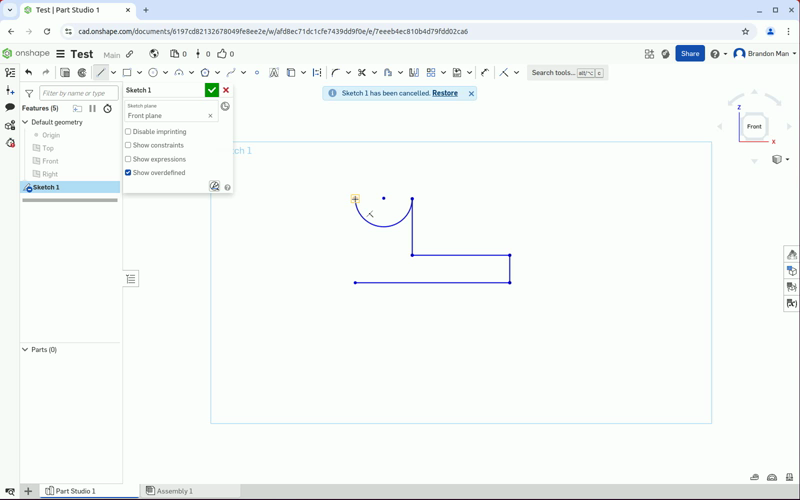
key_down(shift)
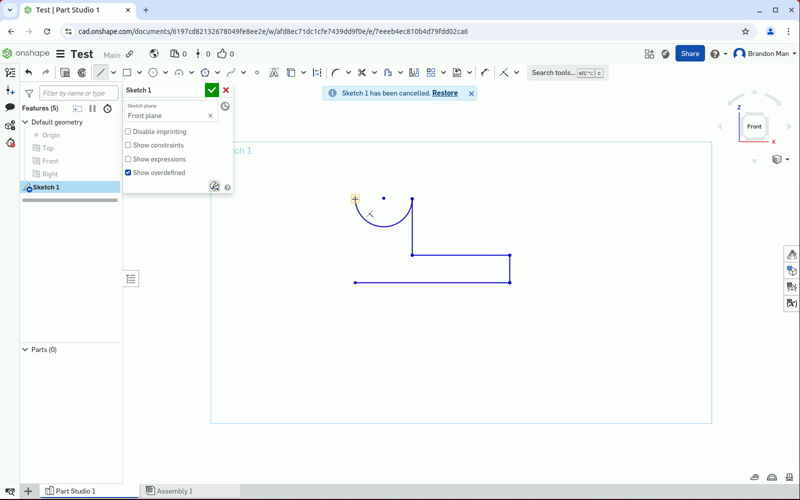
mouse_move(355, 282)
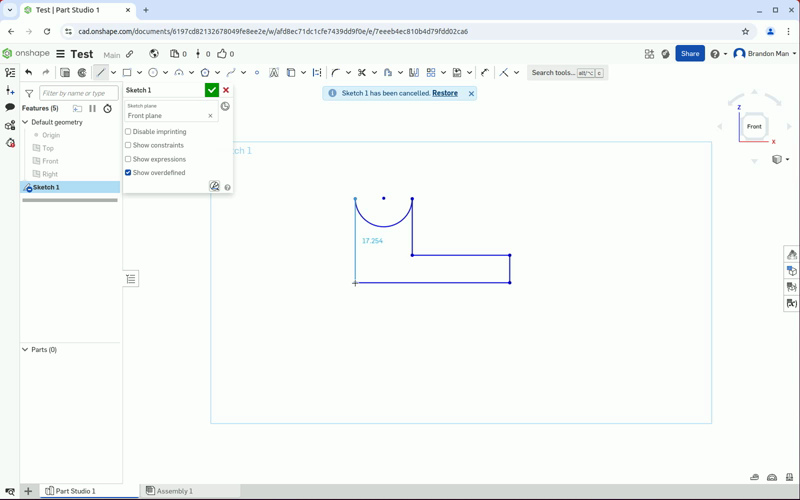
key_up(shift)
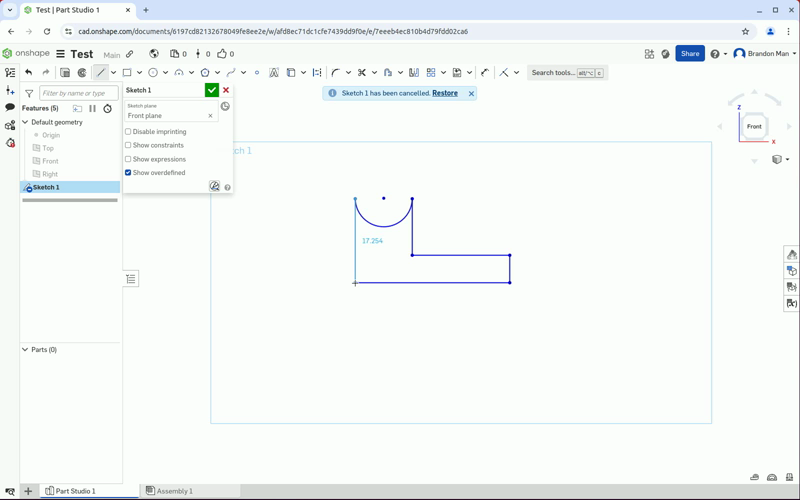
click(355, 282)
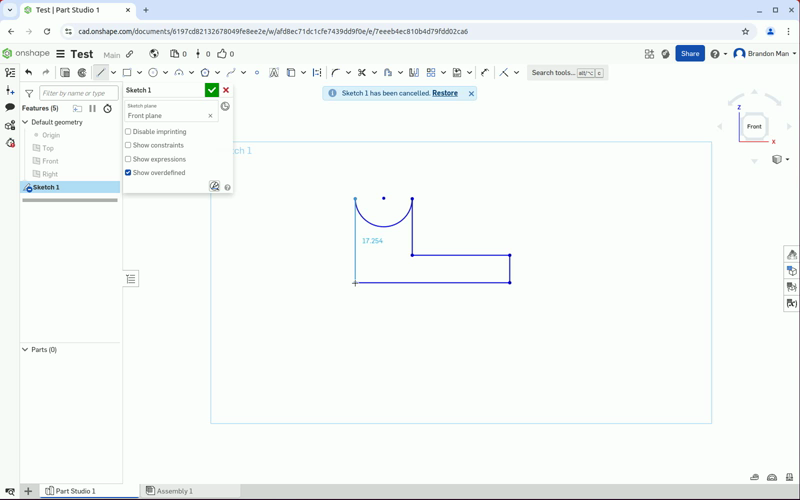
key(esc)
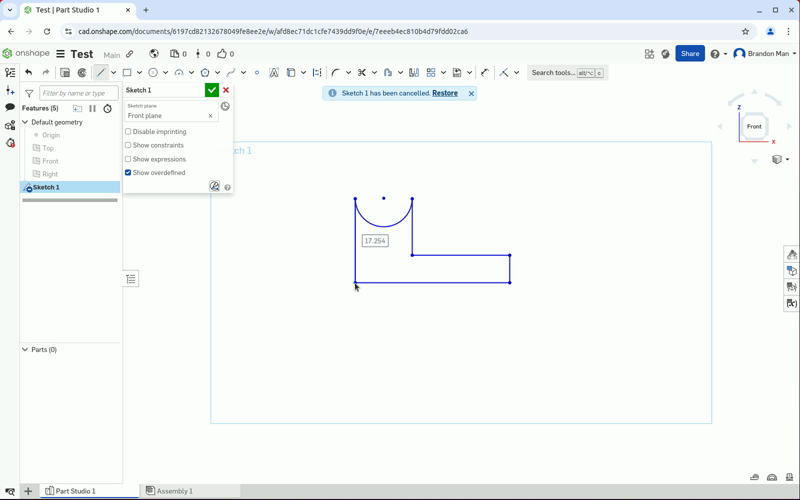
mouse_move(399, 215)
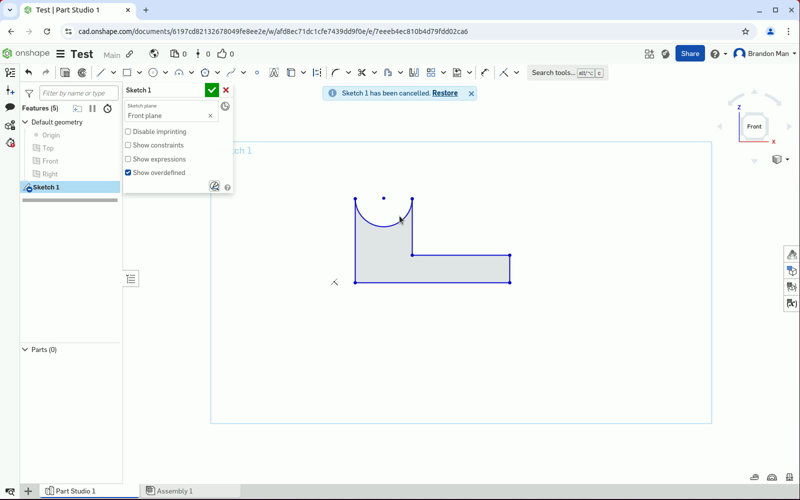
scroll(6)
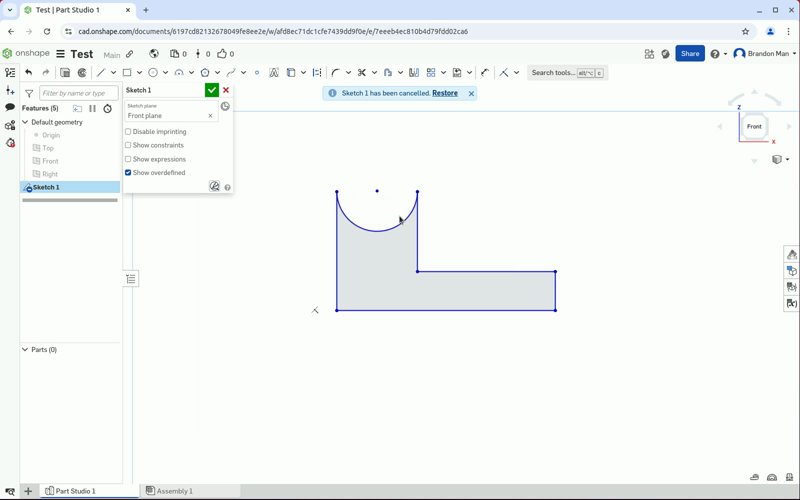
scroll(6)
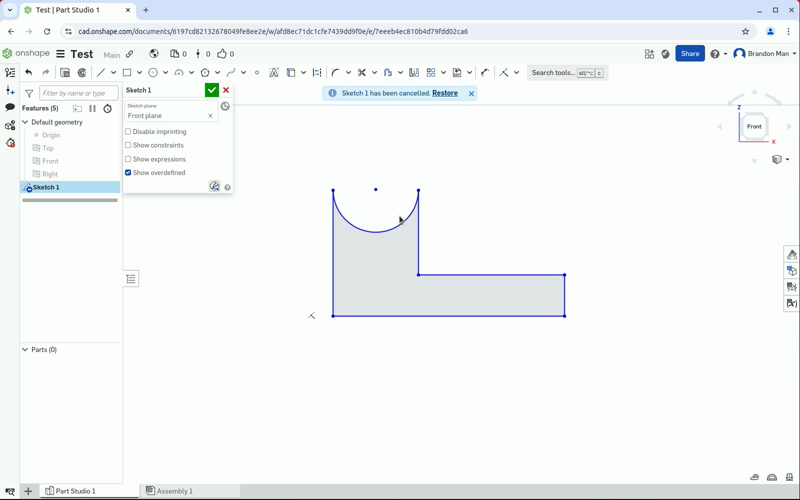
scroll(6)
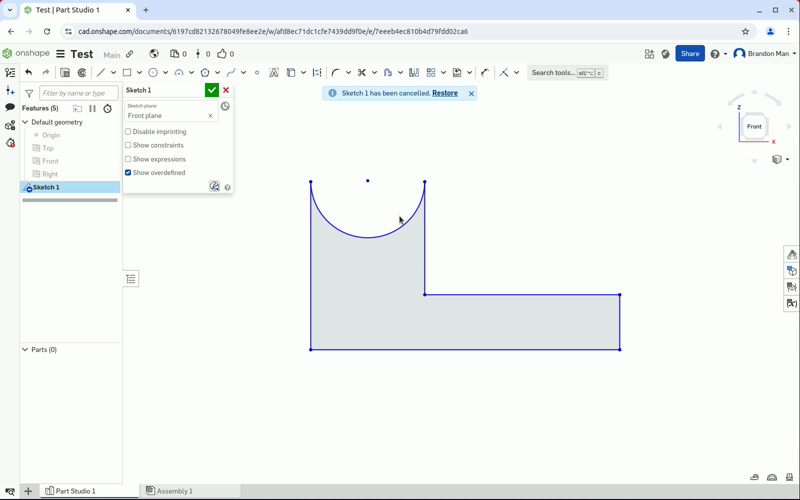
scroll(6)
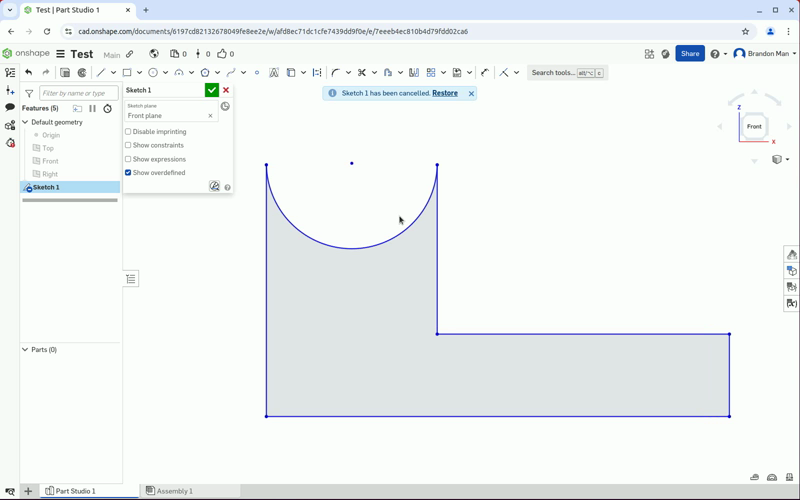
scroll(6)
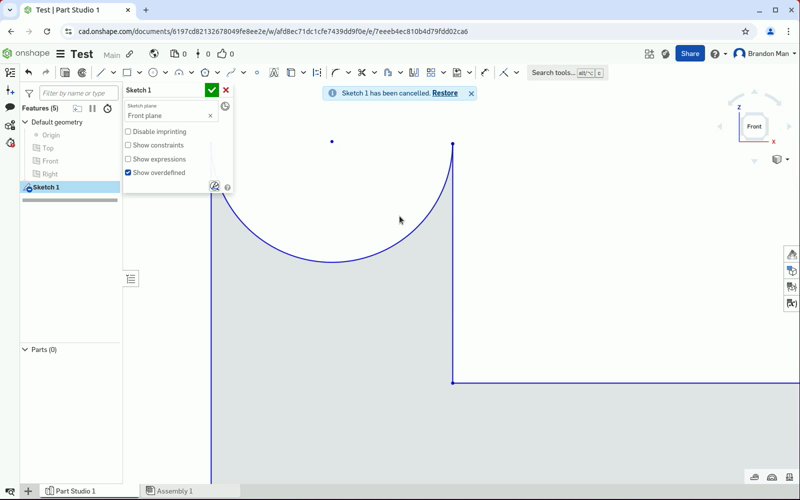
scroll(6)
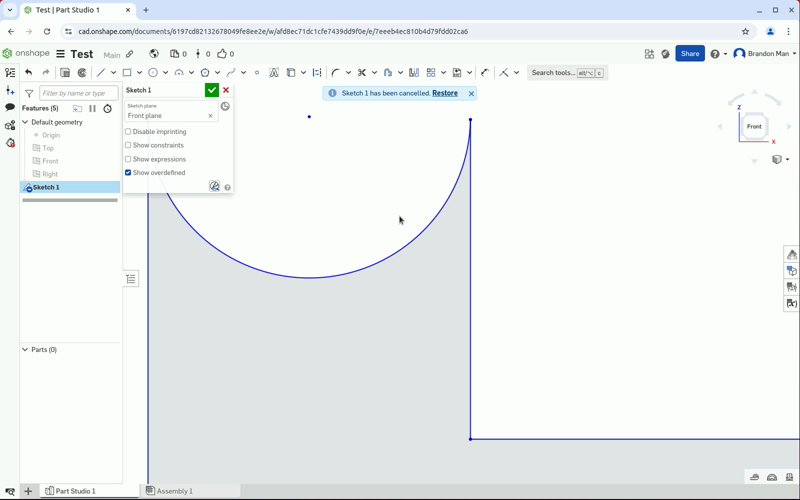
scroll(6)
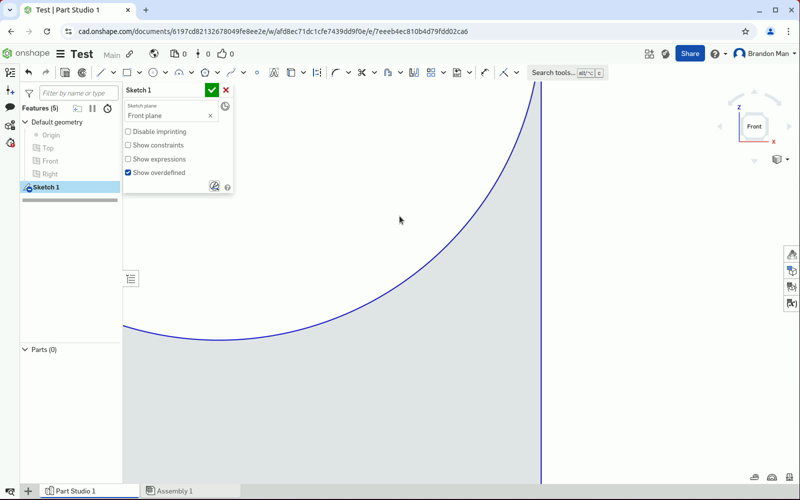
click(399, 215)
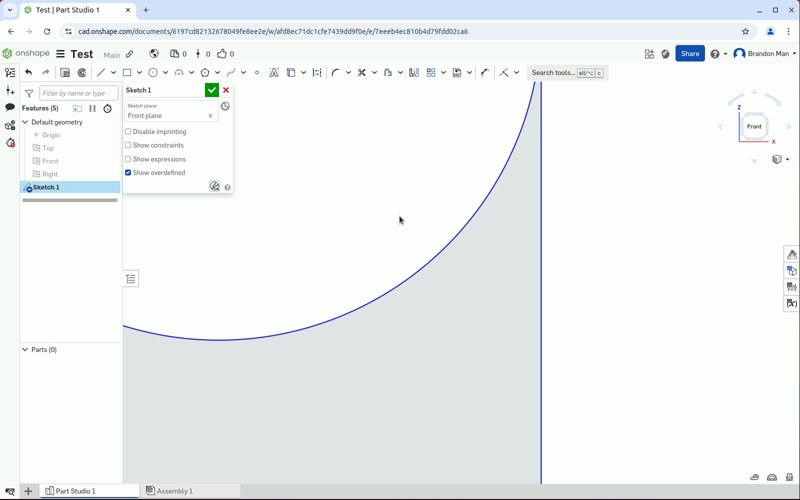
scroll(-6)
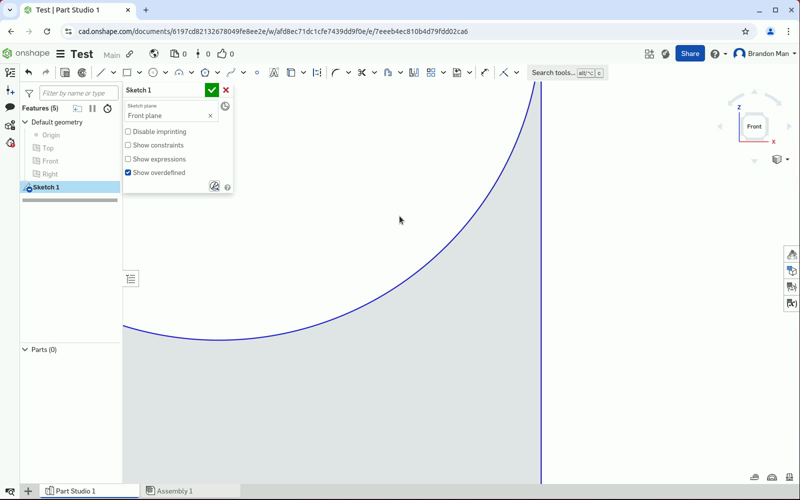
scroll(-6)
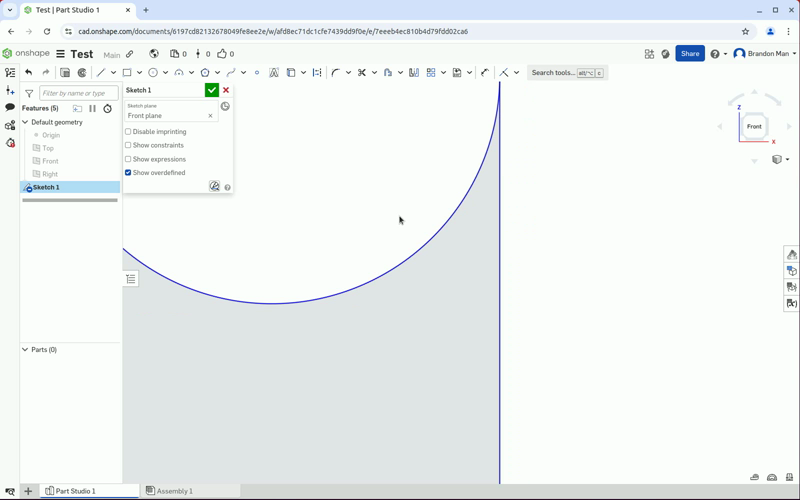
scroll(-6)
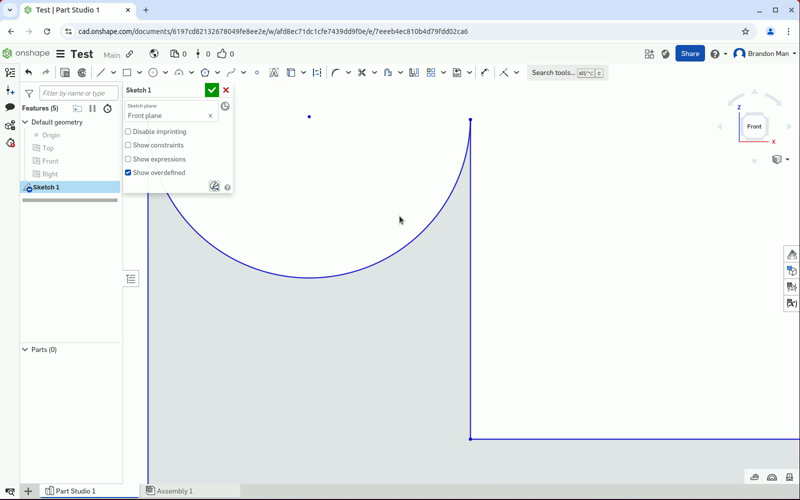
scroll(-6)
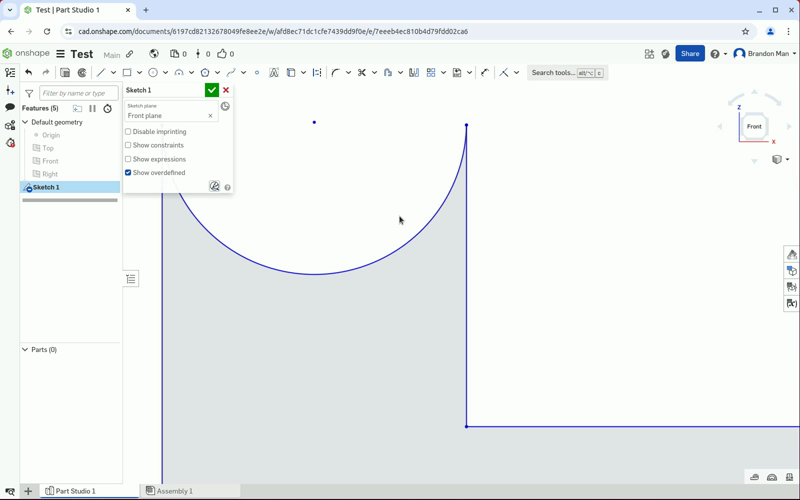
scroll(-6)
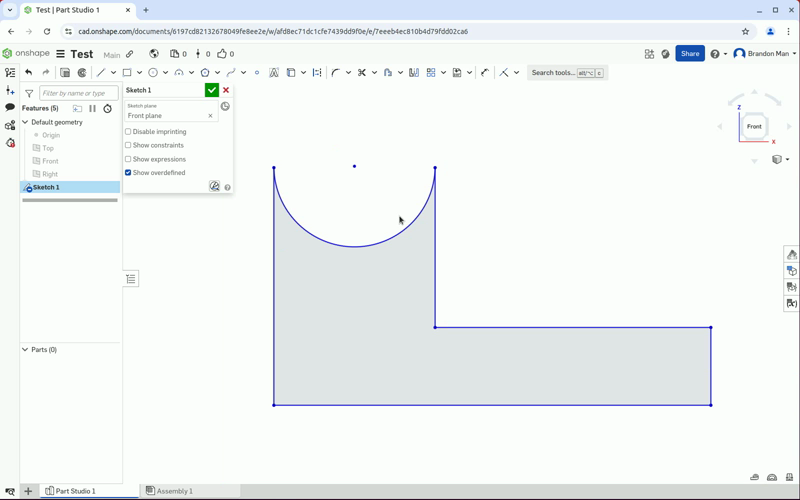
scroll(-6)
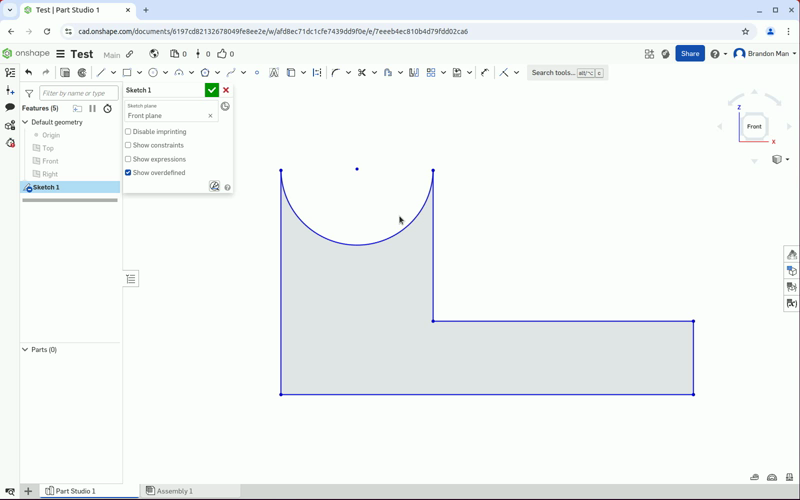
scroll(-6)
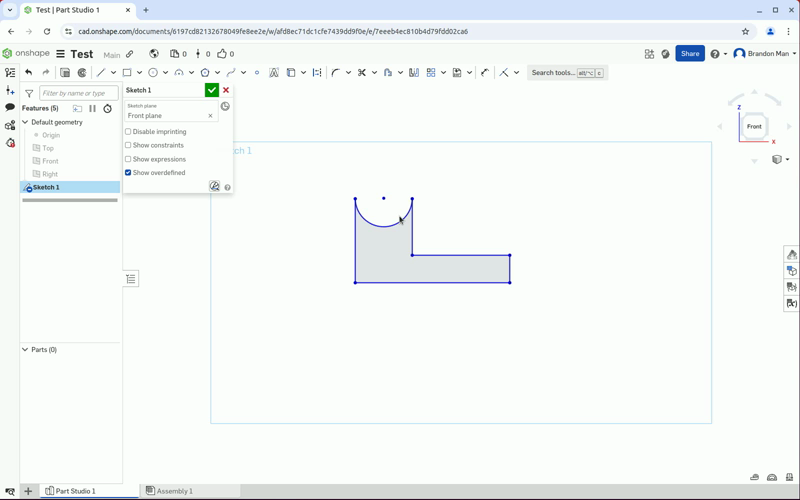
mouse_move(73, 352)
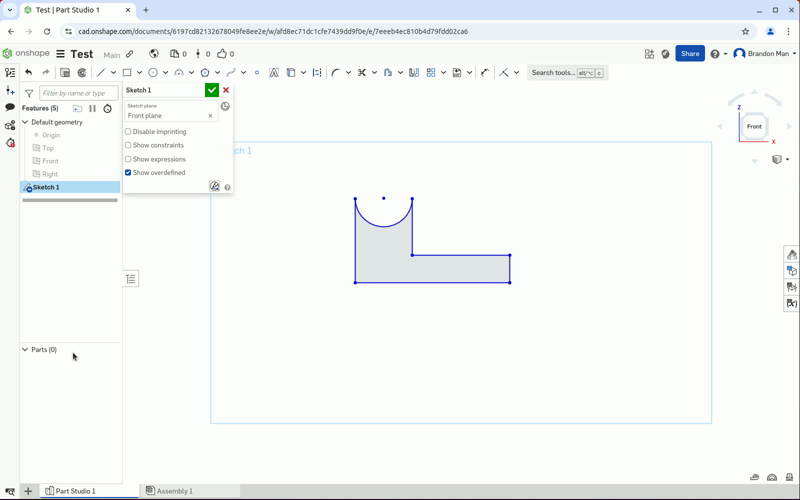
key(shift+y)
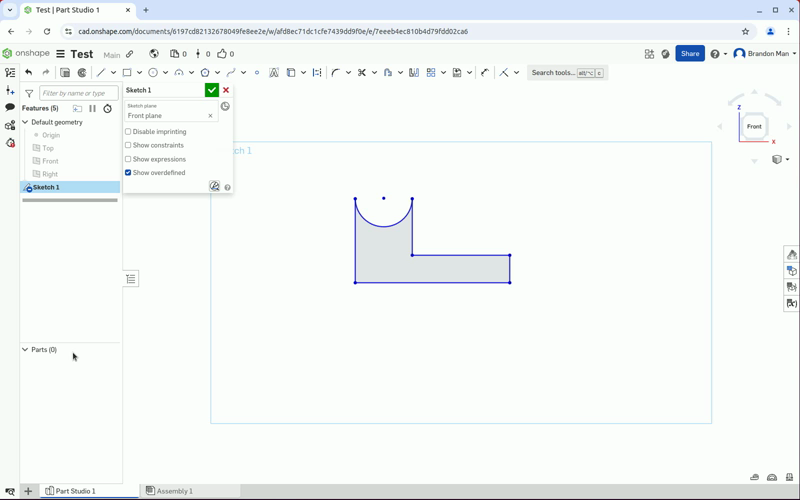
key(shift+e)
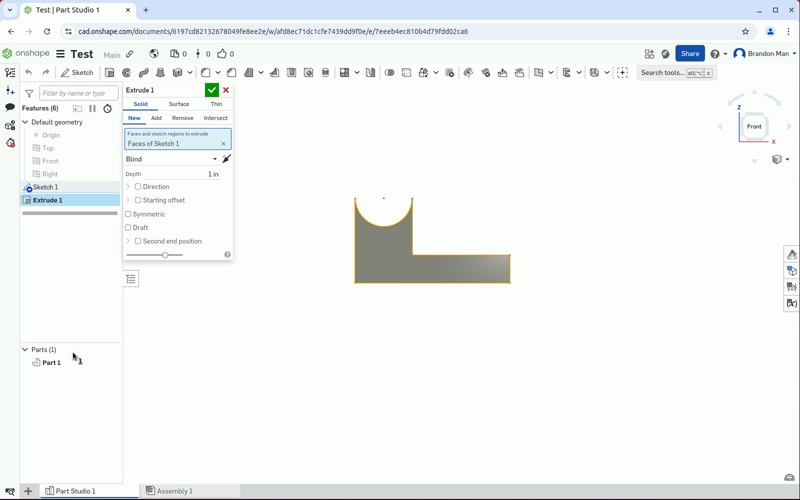
mouse_move(143, 106)
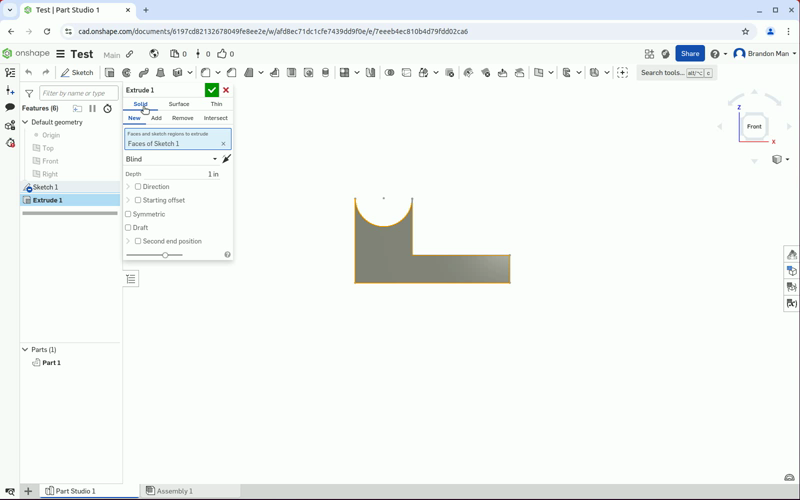
click(143, 106)
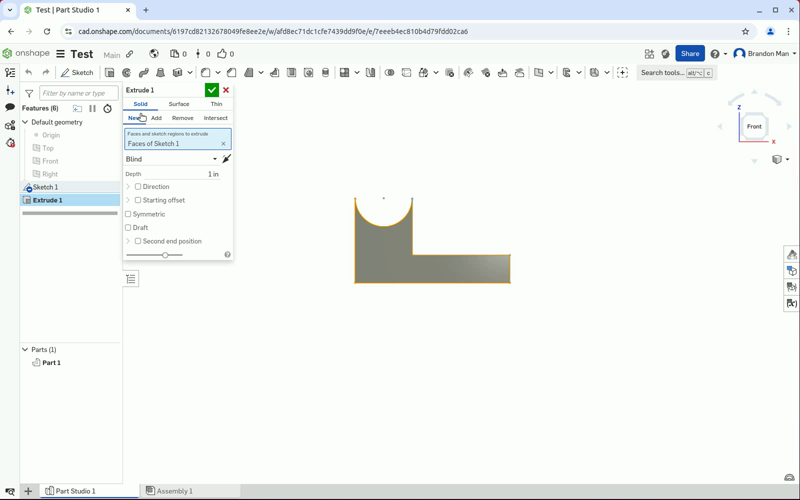
mouse_move(137, 120)
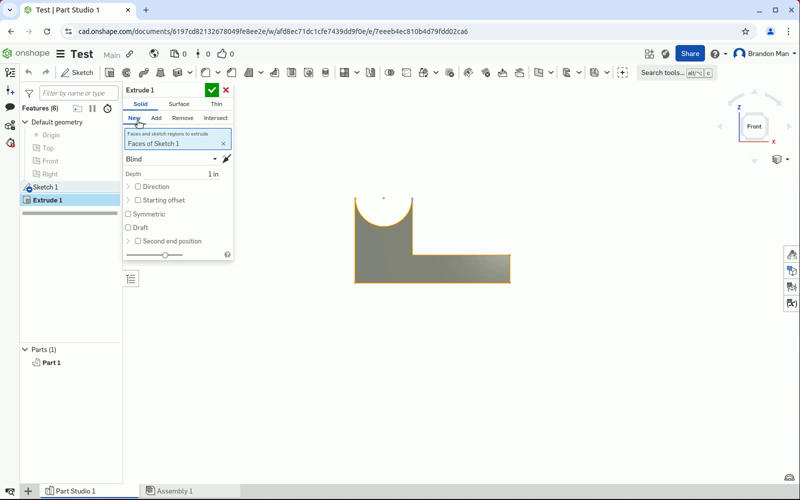
click(137, 120)
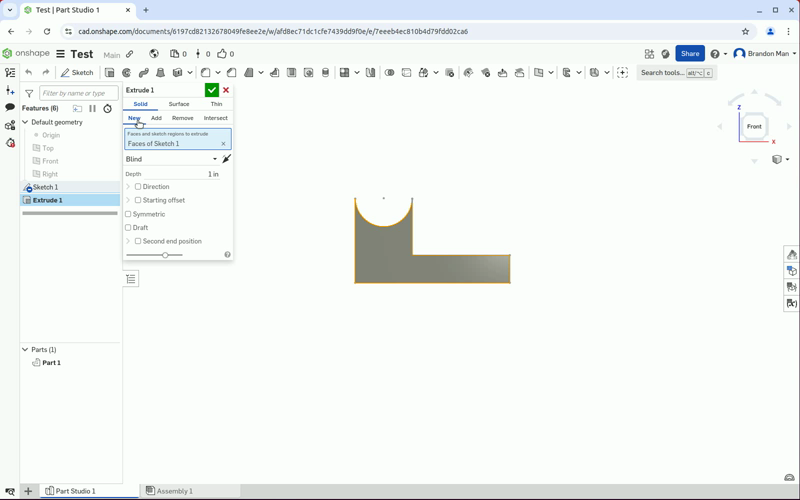
key(tab, 4)
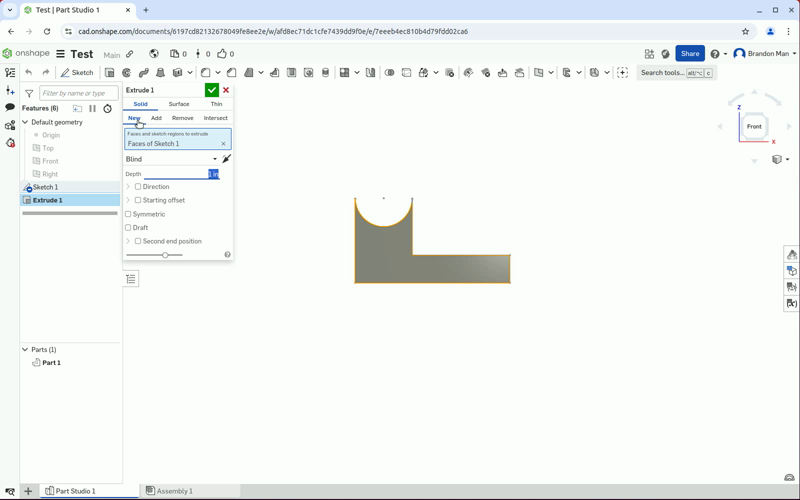
text(11.554)
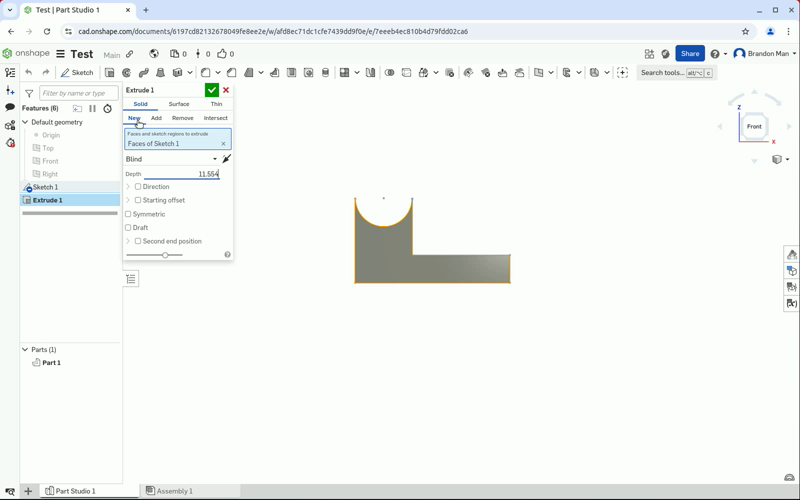
key(enter)
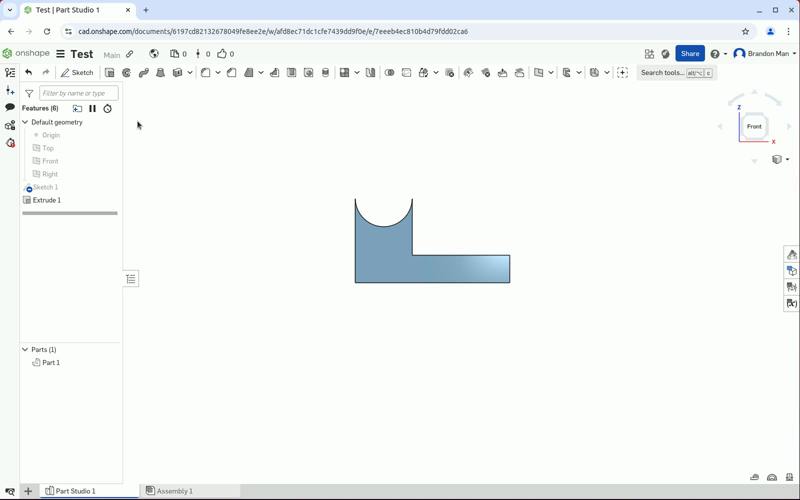
key(shift+h)
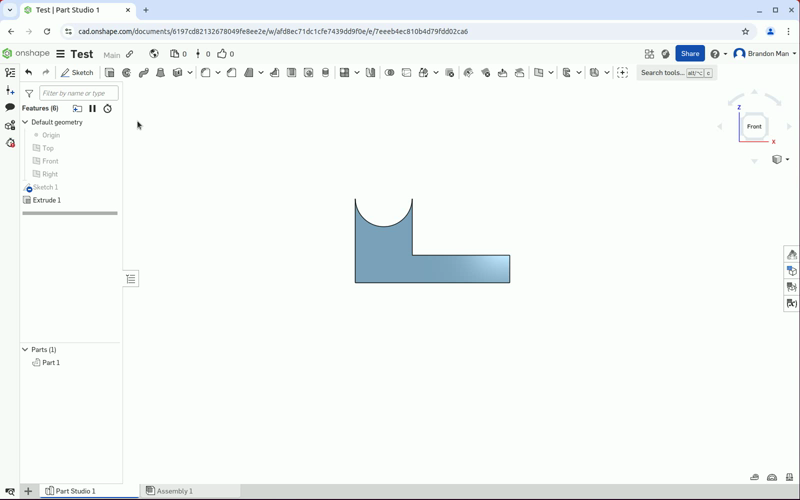
key(shift+h)
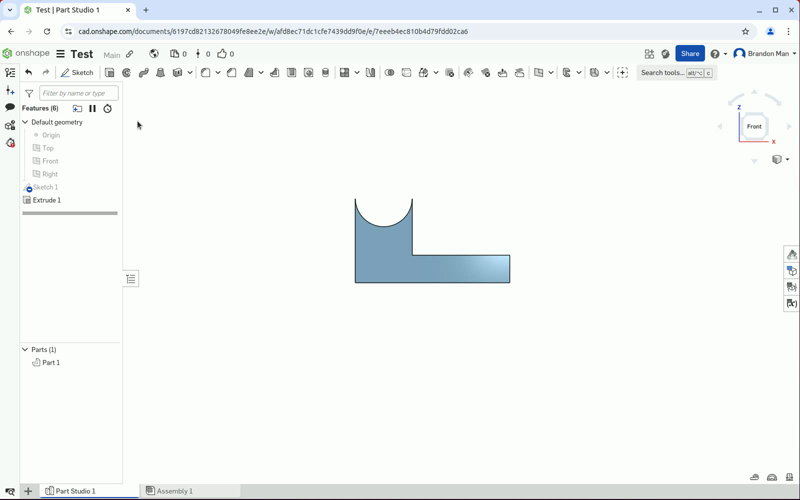
mouse_move(73, 189)
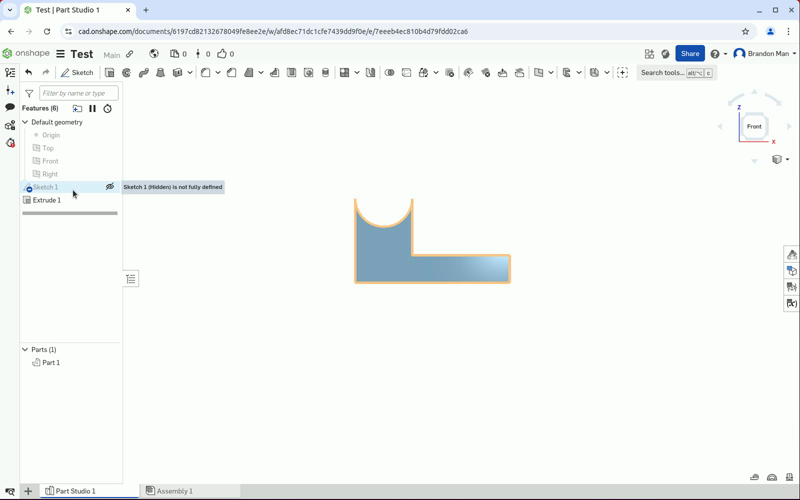
click(73, 189)
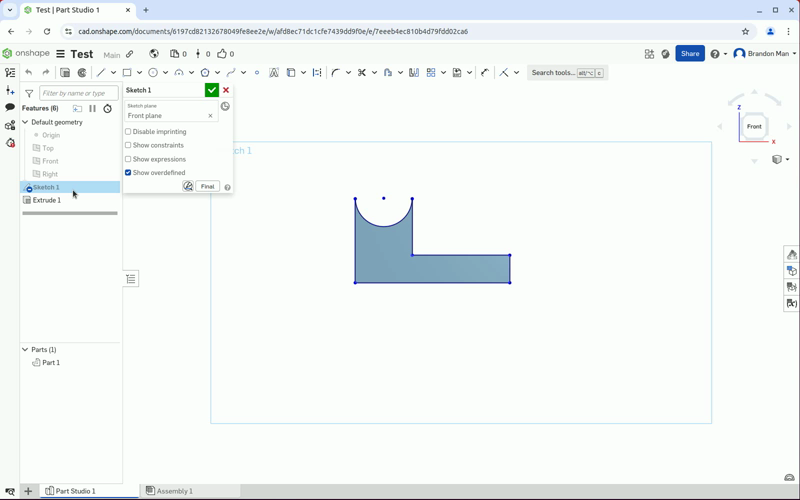
mouse_move(229, 92)
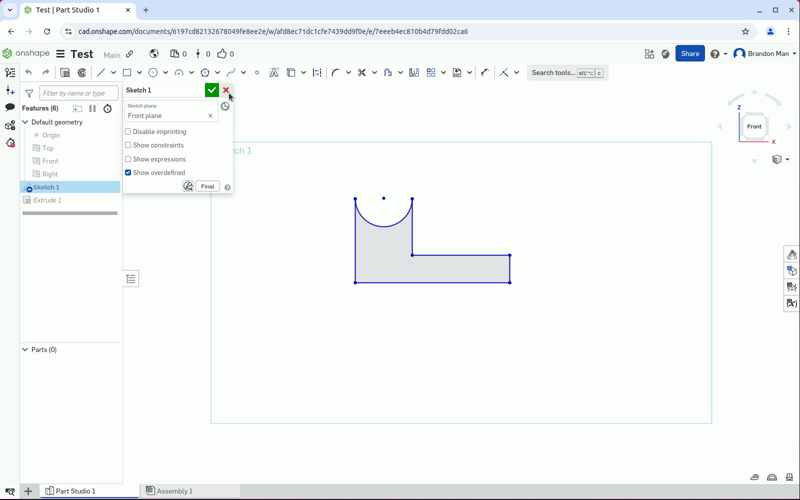
click(229, 92)
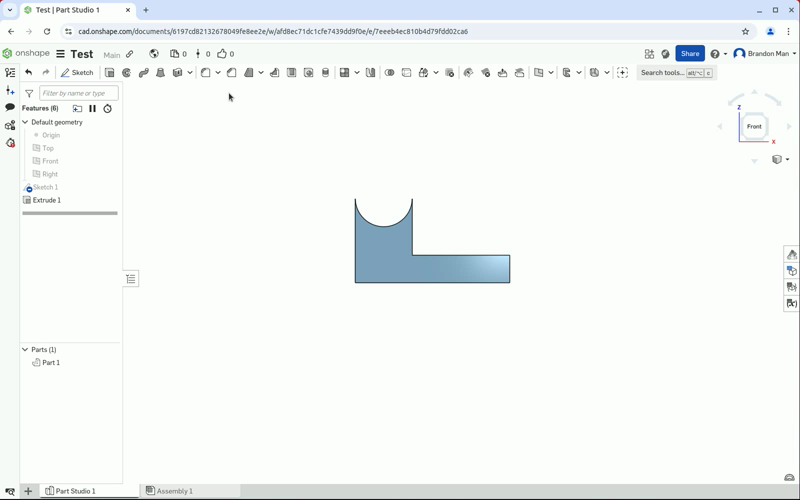
mouse_move(541, 75)
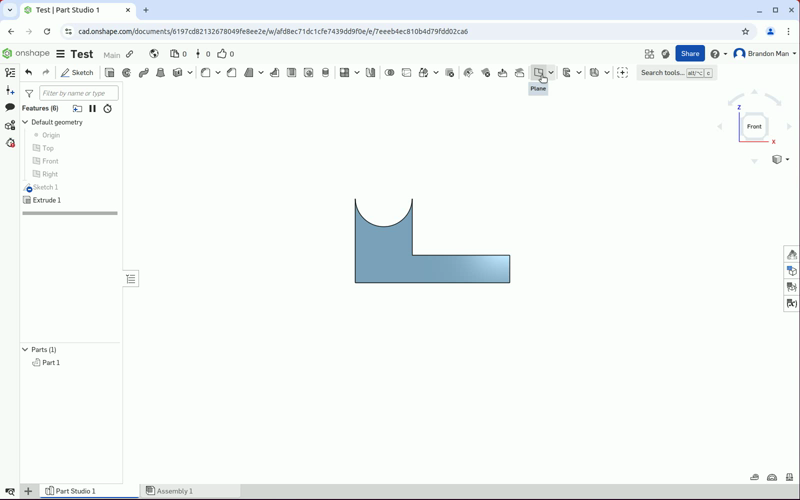
click(541, 75)
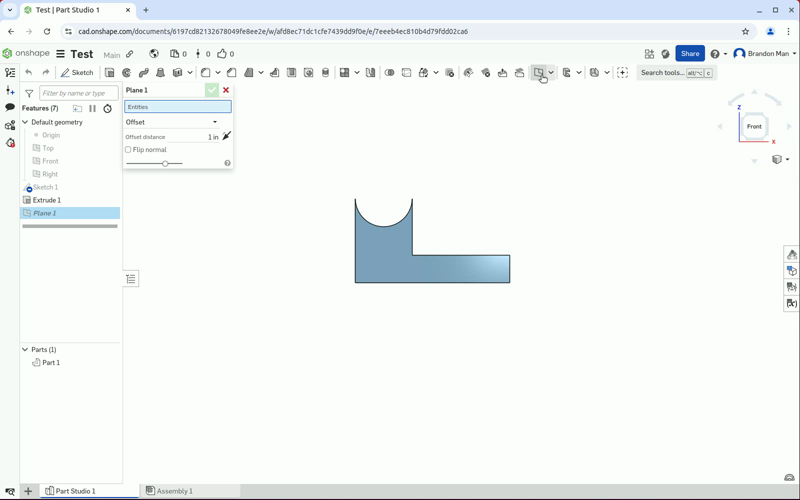
mouse_move(73, 163)
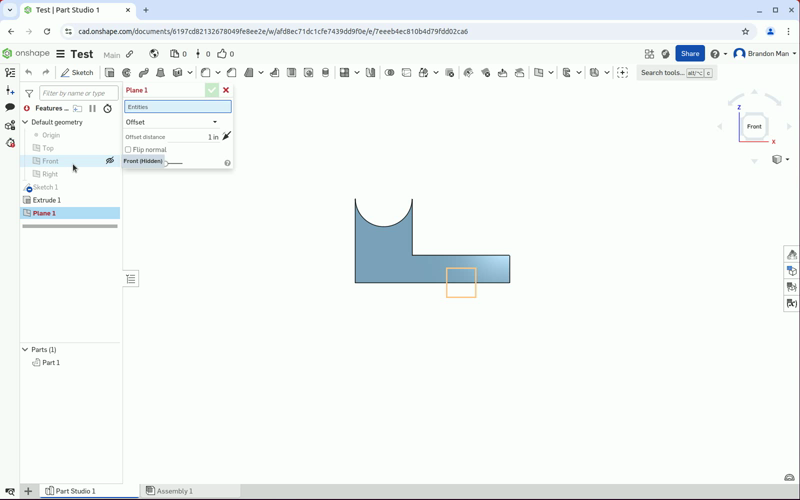
click(73, 163)
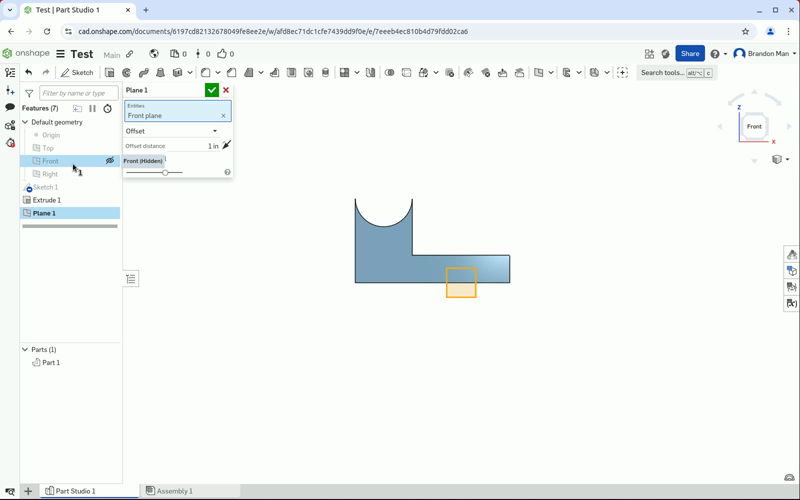
key(tab, 2)
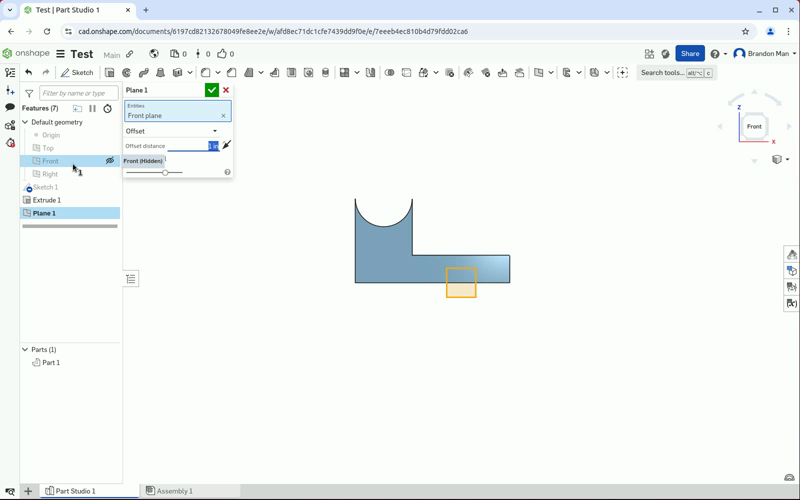
text(11.554)
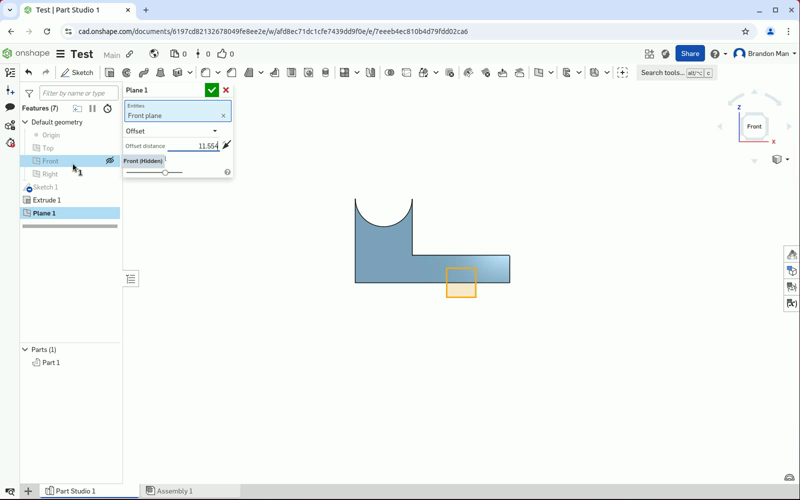
key(enter, 2)
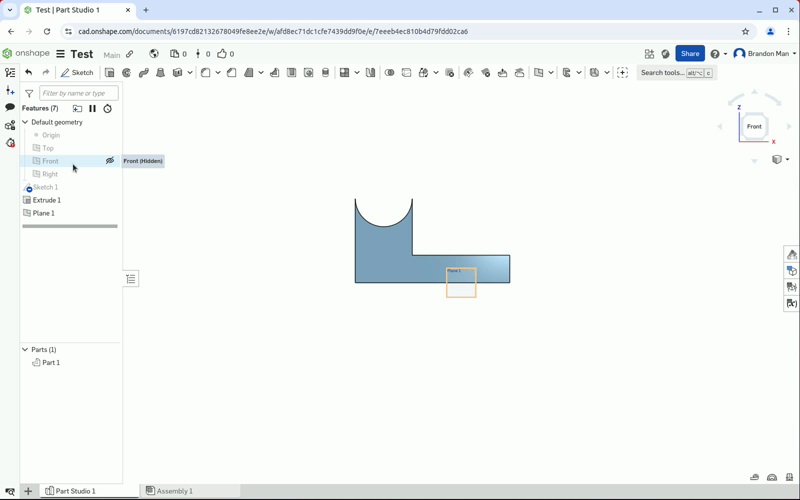
key(shift+s)
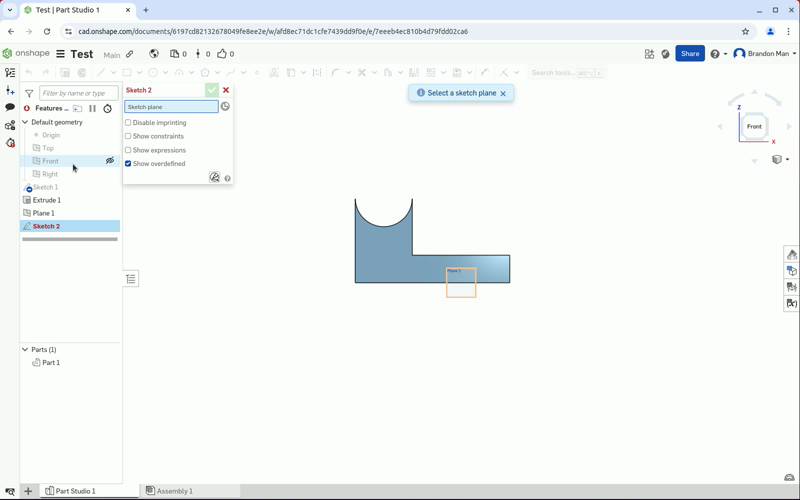
mouse_move(73, 215)
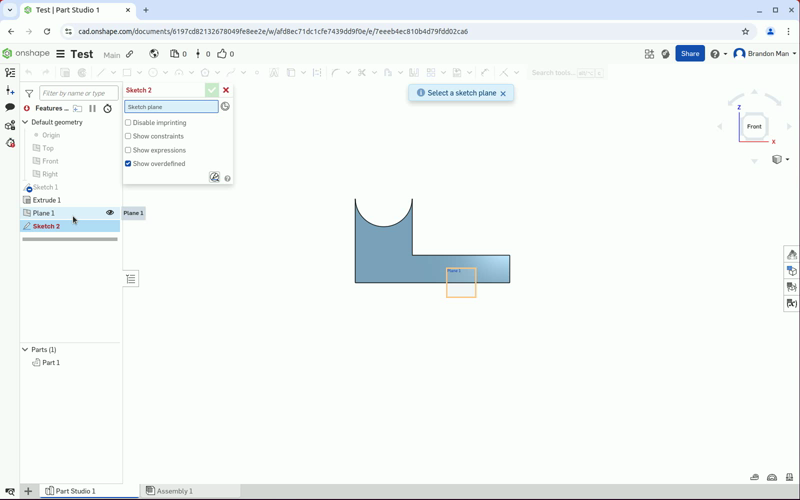
click(73, 215)
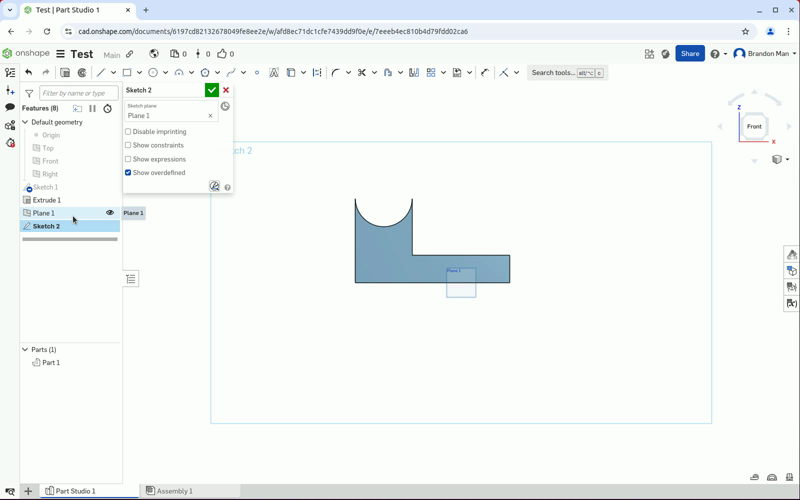
mouse_move(73, 352)
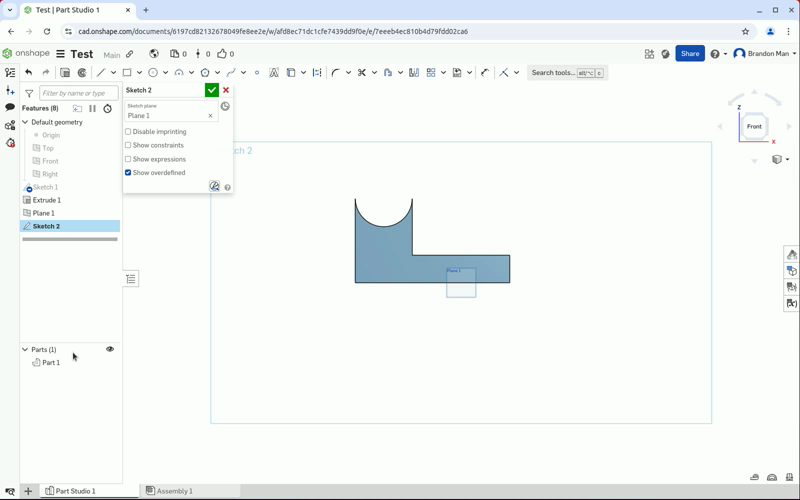
key(y)
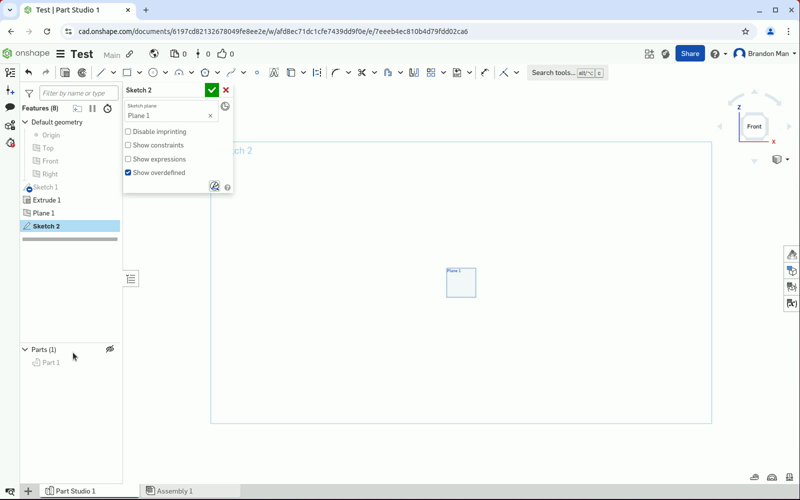
key(c)
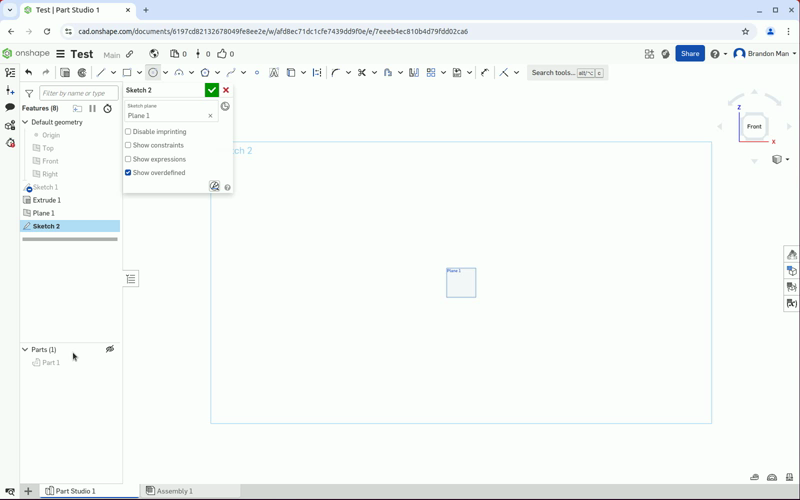
key_down(shift)
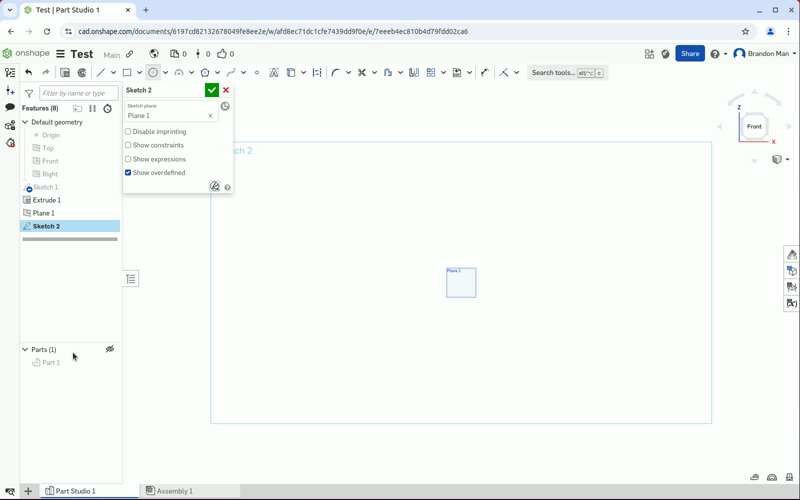
mouse_move(383, 198)
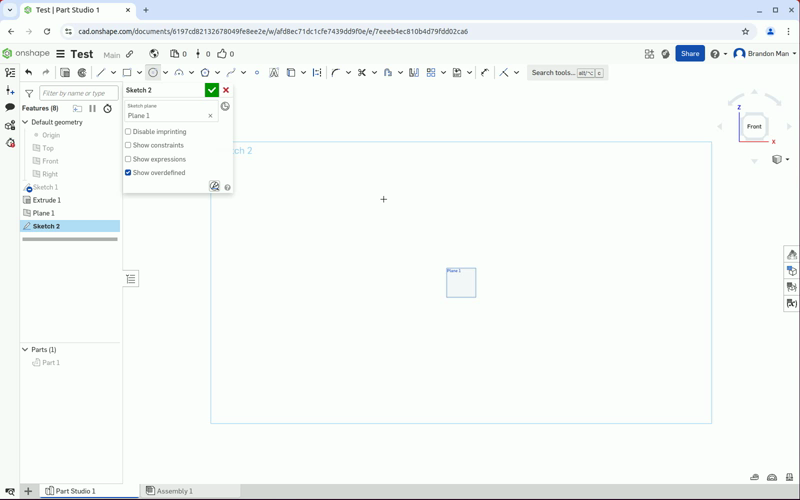
click(383, 198)
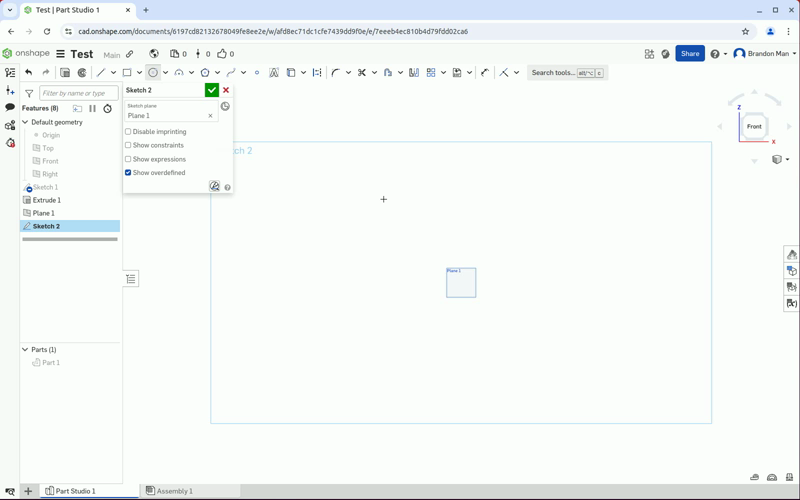
key_up(shift)
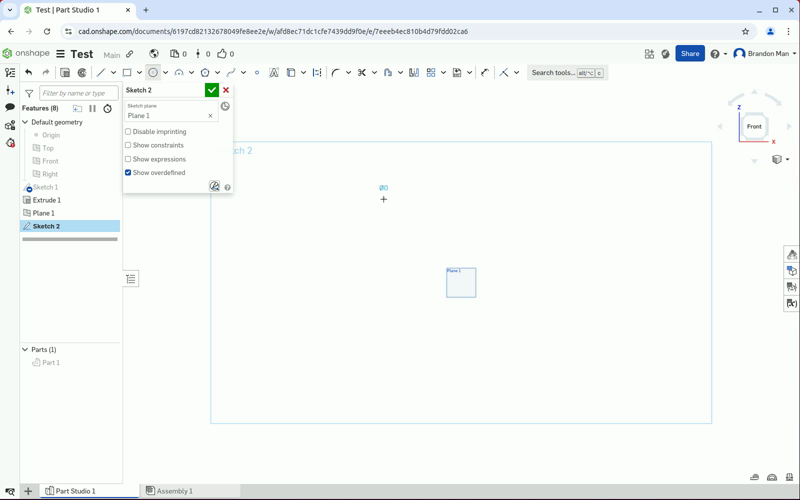
mouse_move(398, 198)
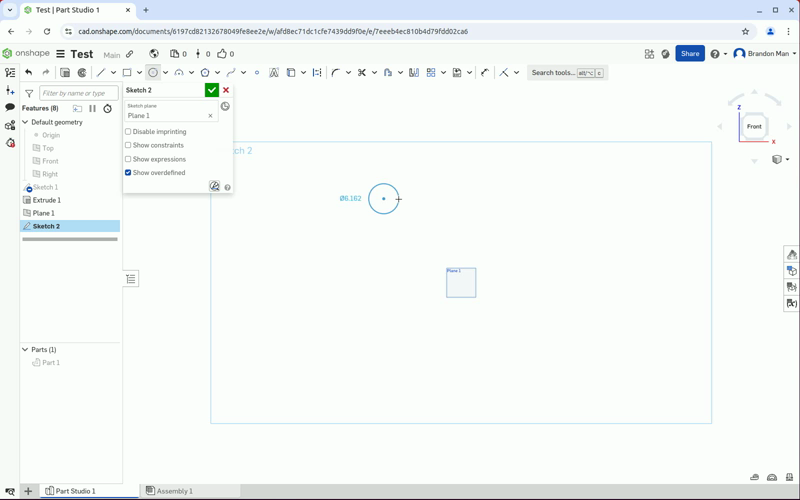
click(398, 198)
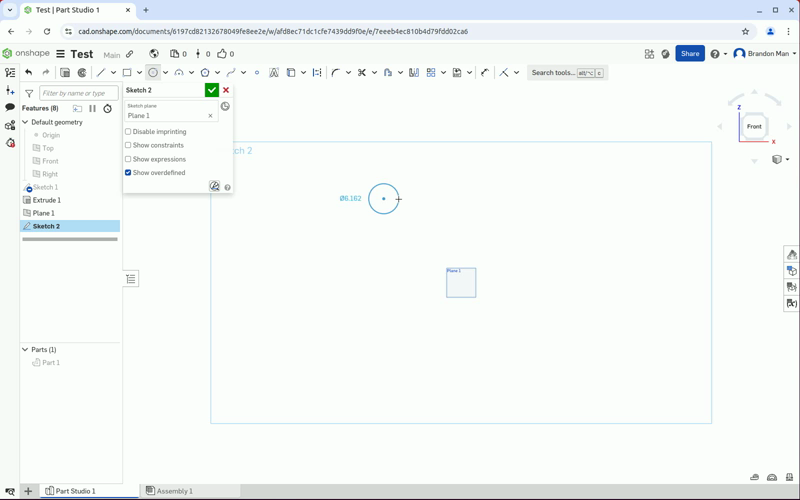
key(esc)
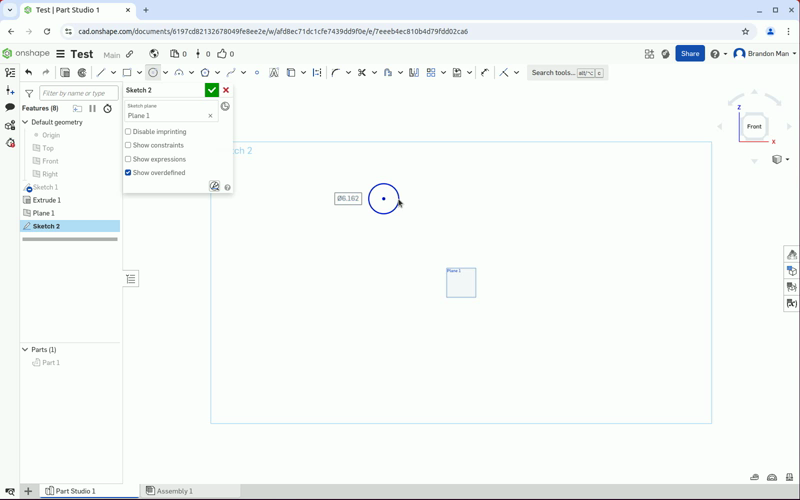
mouse_move(382, 198)
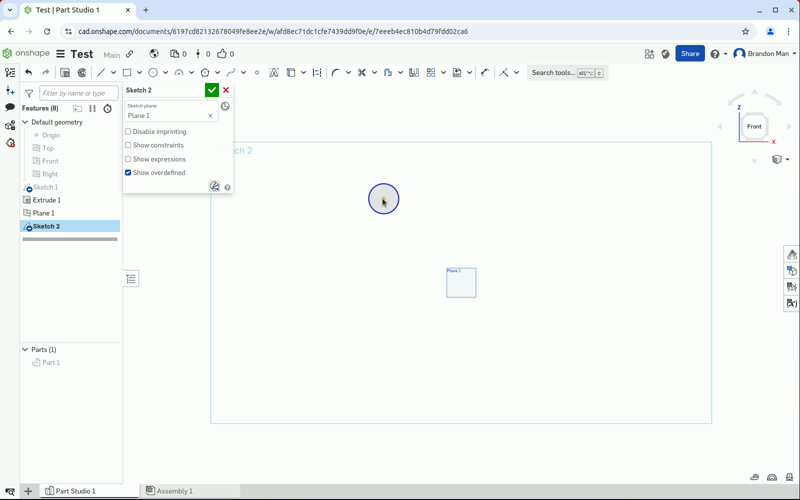
scroll(6)
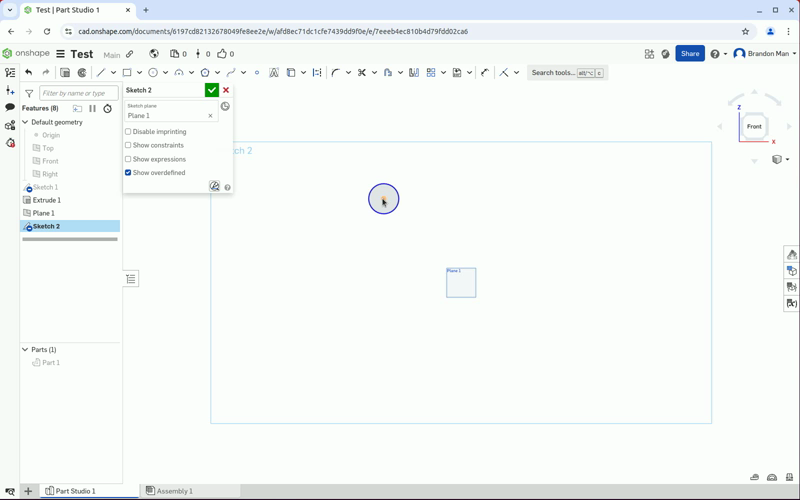
scroll(6)
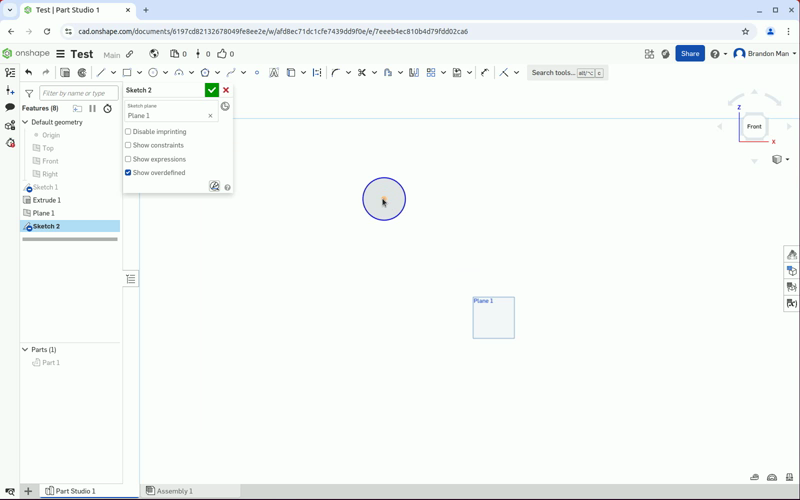
scroll(6)
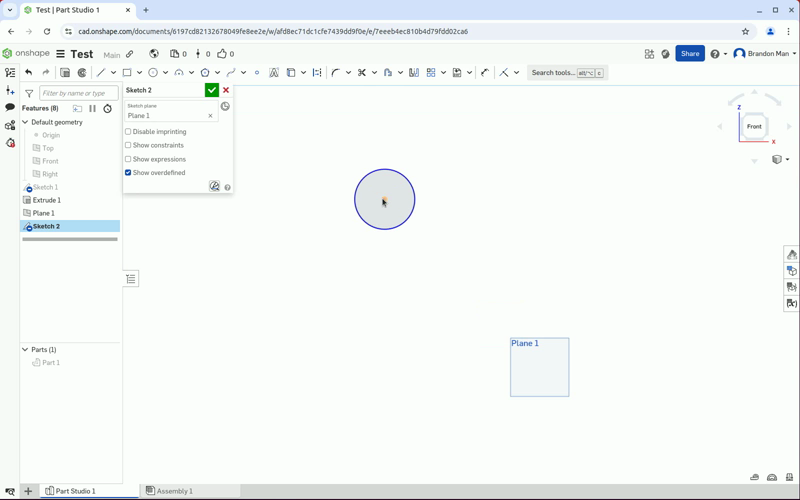
scroll(6)
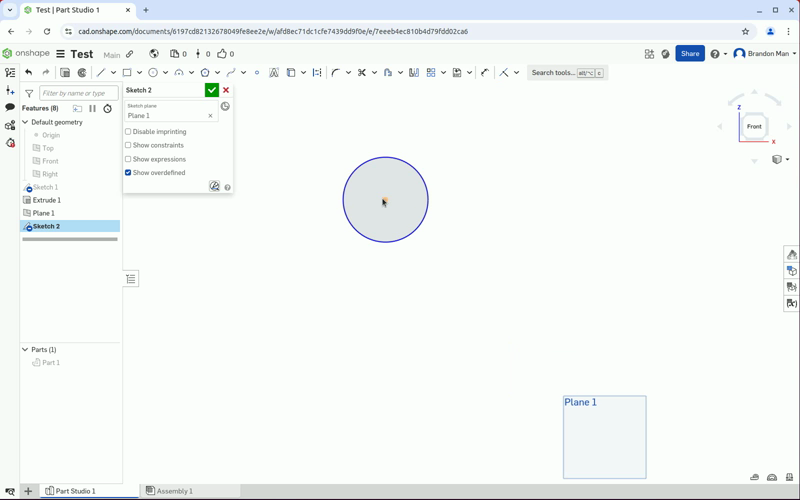
scroll(6)
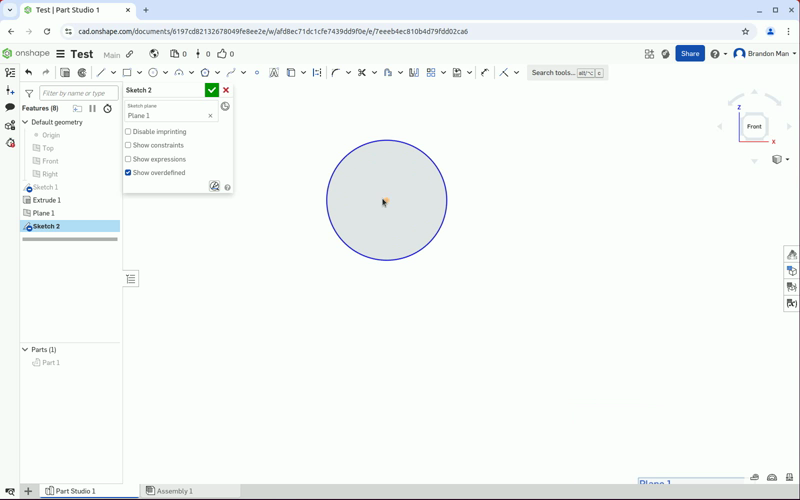
scroll(6)
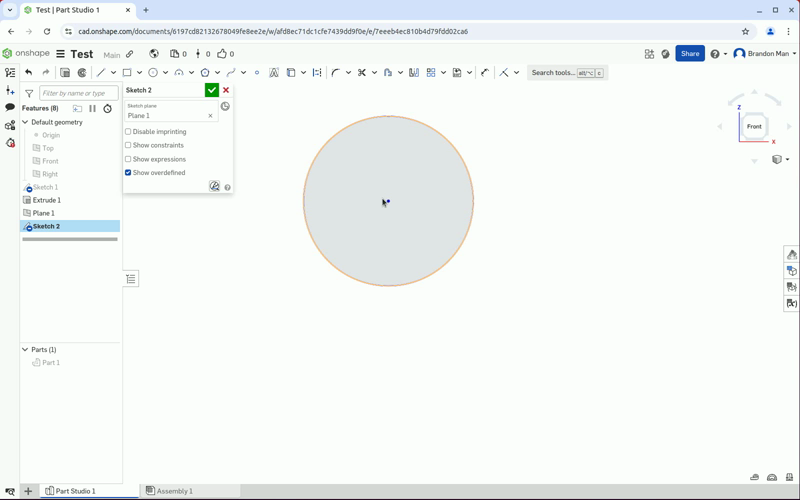
scroll(6)
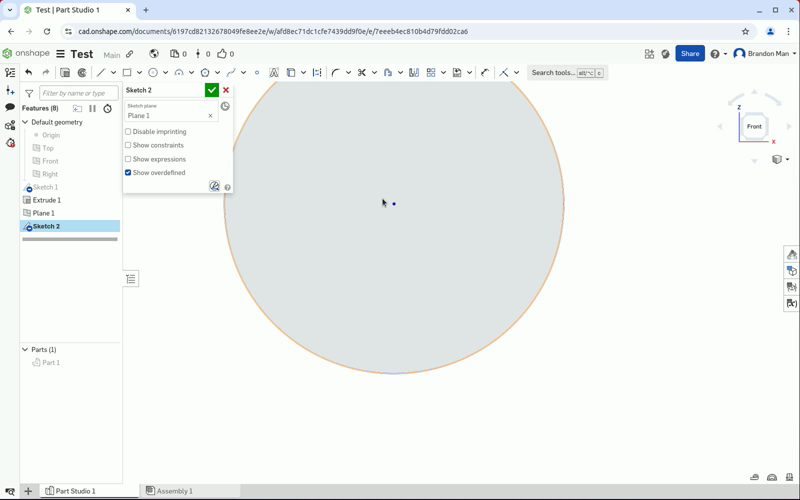
click(382, 198)
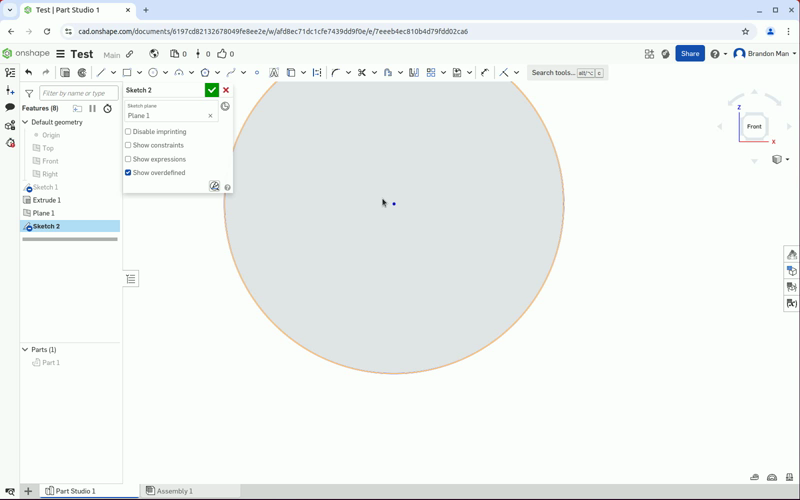
scroll(-6)
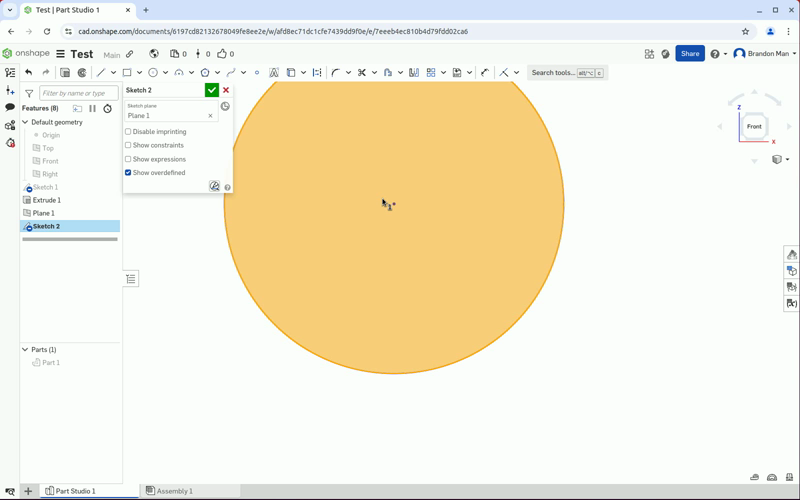
scroll(-6)
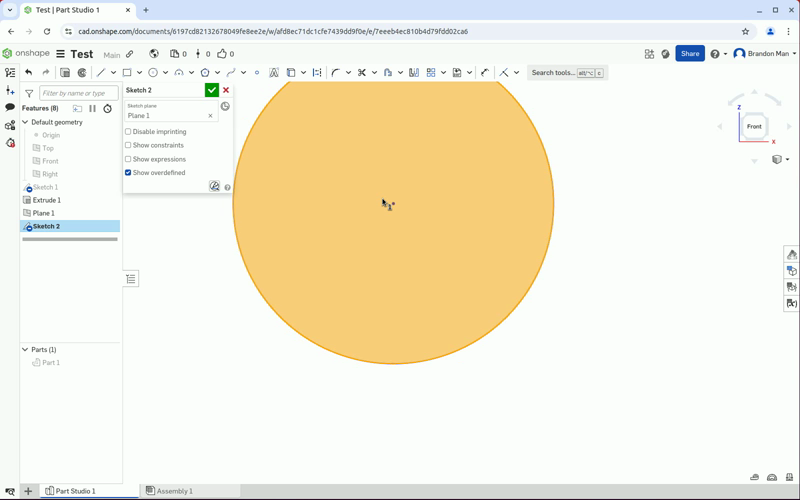
scroll(-6)
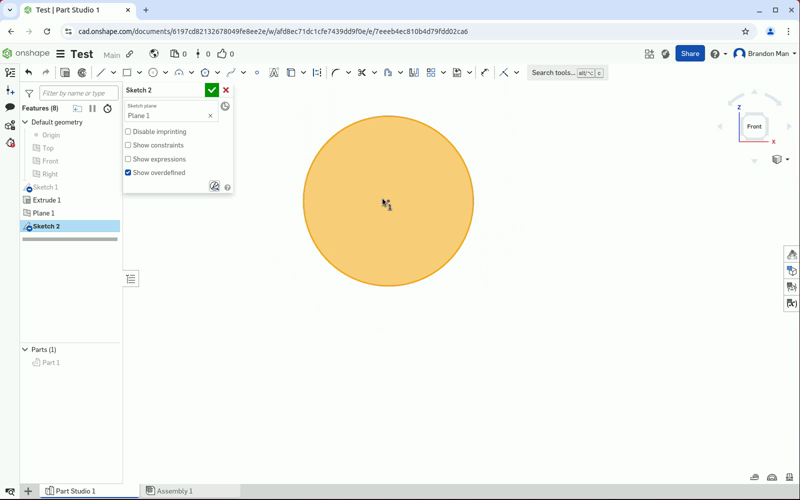
scroll(-6)
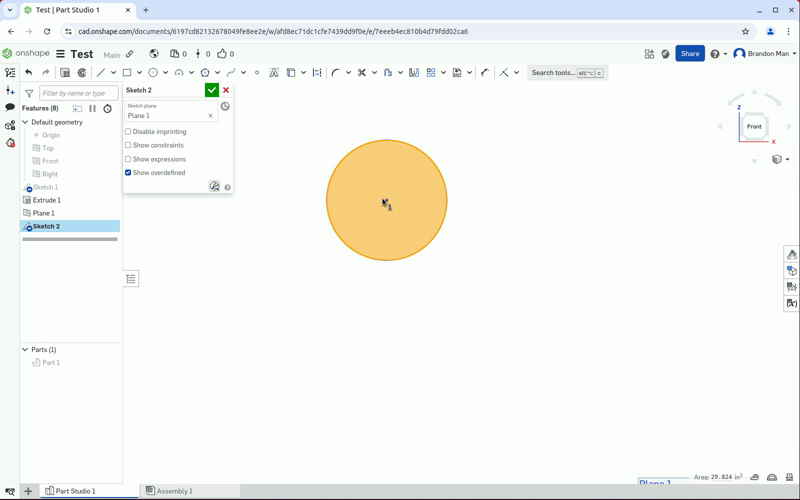
scroll(-6)
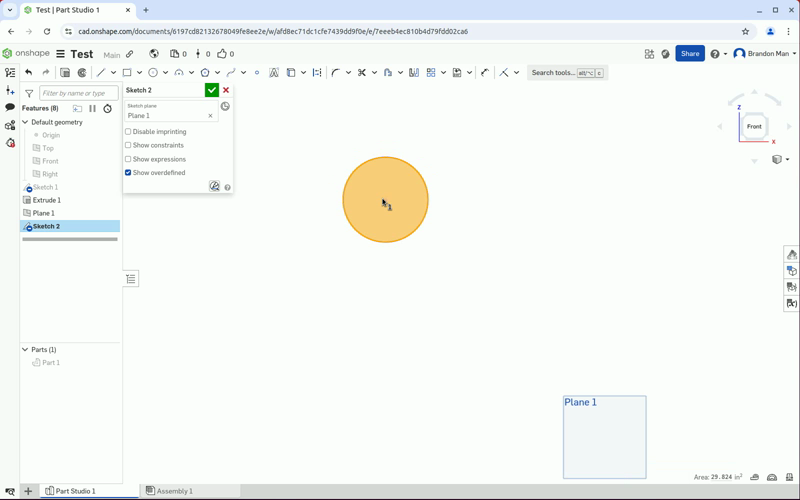
scroll(-6)
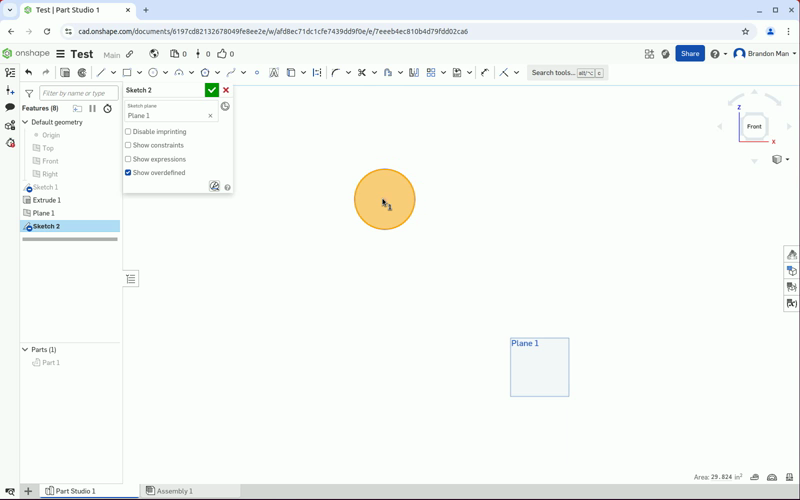
scroll(-6)
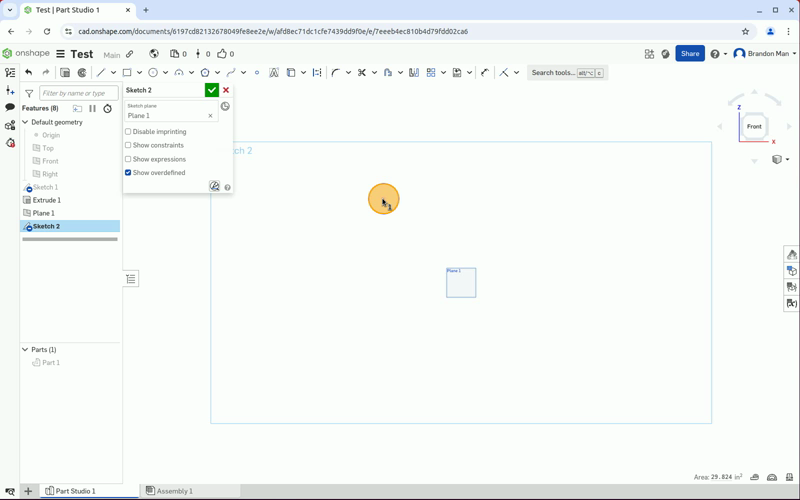
mouse_move(73, 352)
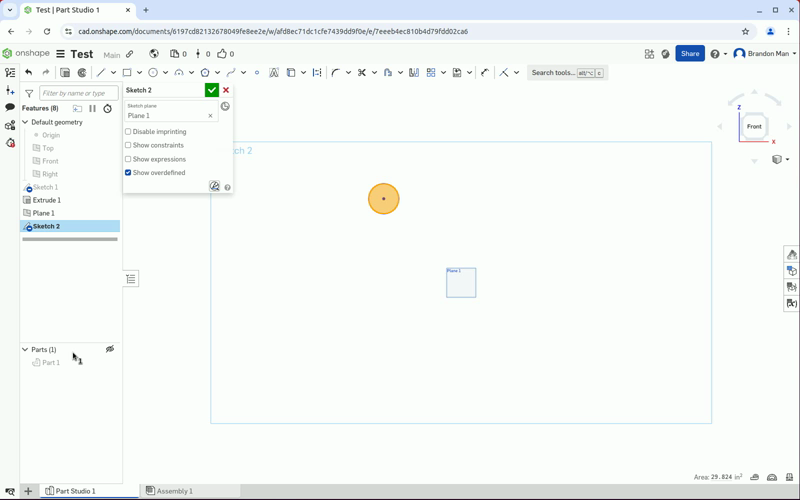
key(shift+y)
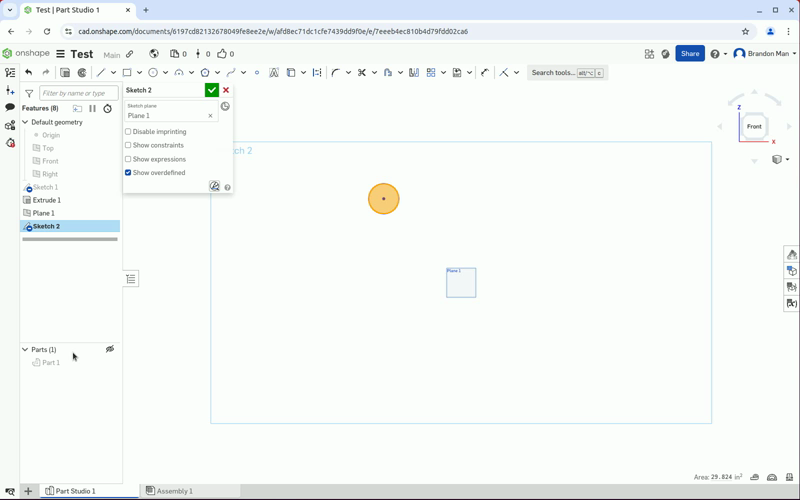
key(shift+e)
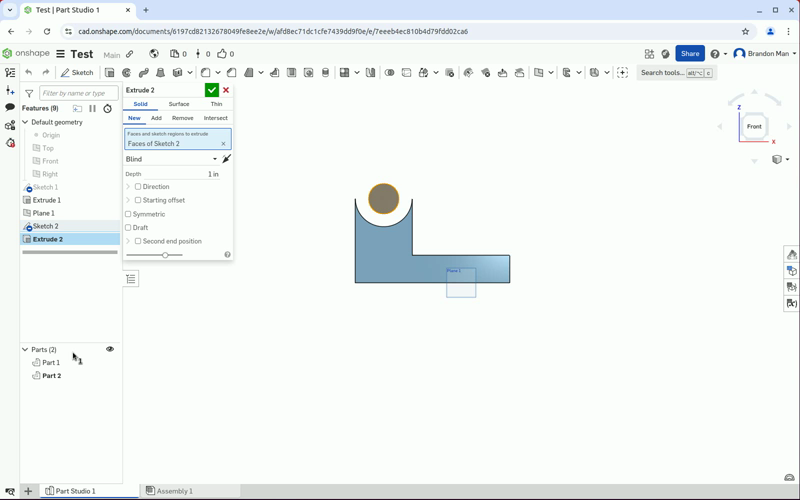
mouse_move(143, 106)
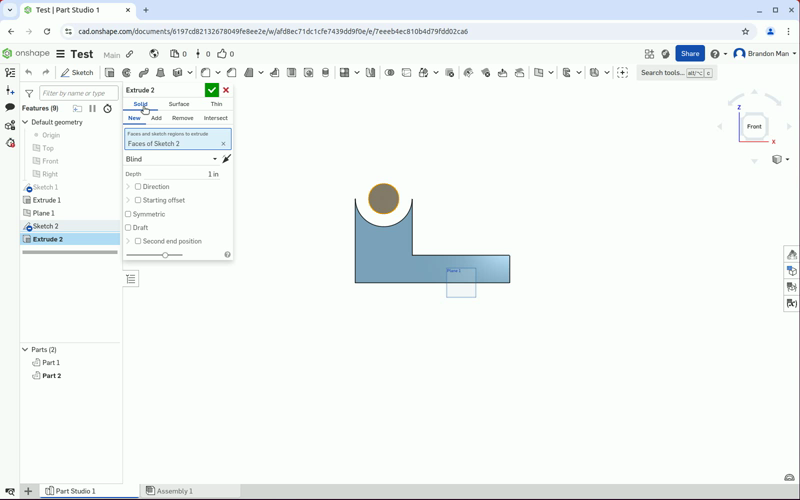
click(143, 106)
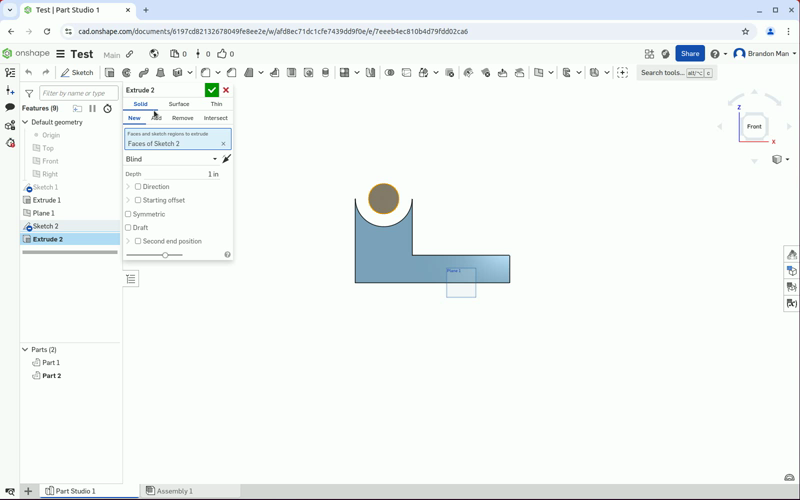
mouse_move(186, 120)
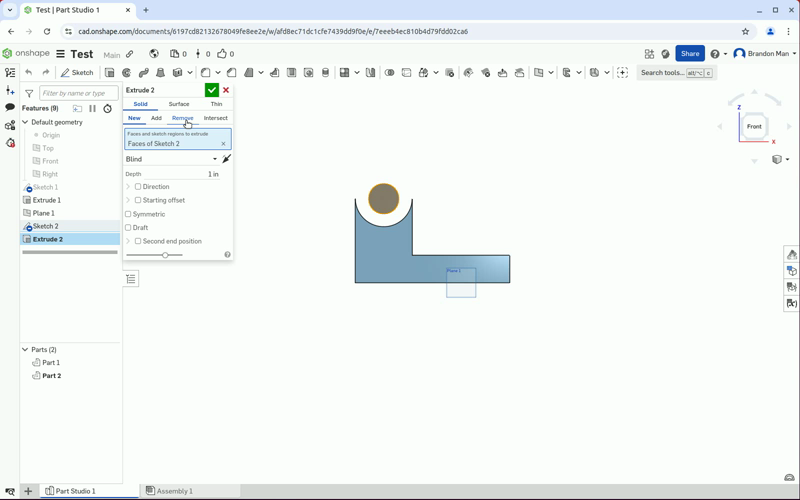
click(186, 120)
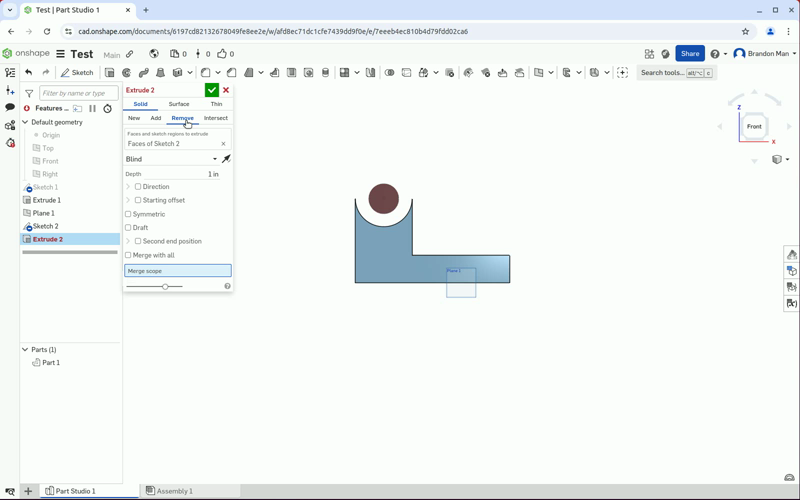
key(tab, 4)
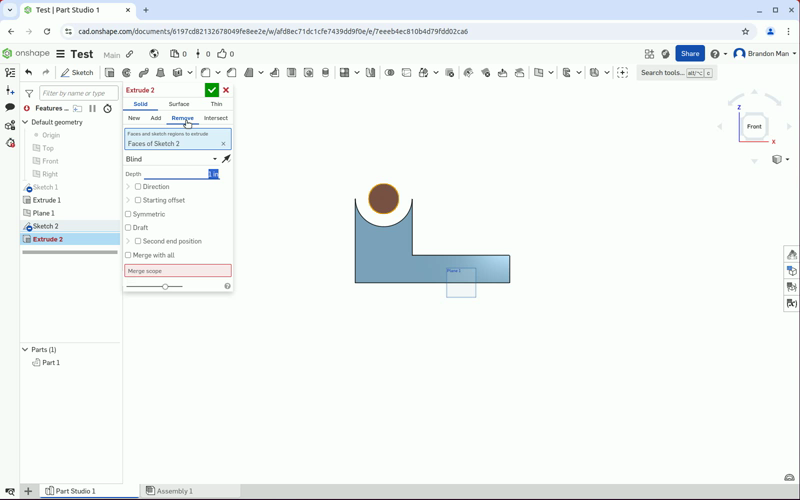
text(11.554)
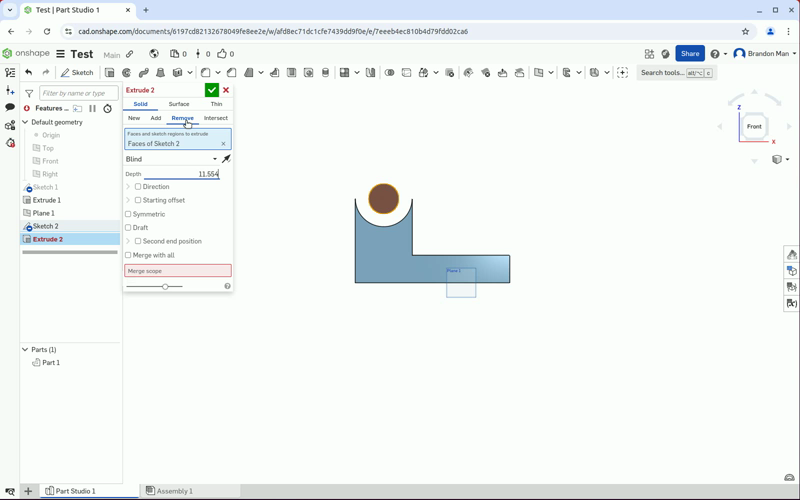
key(tab, 6)
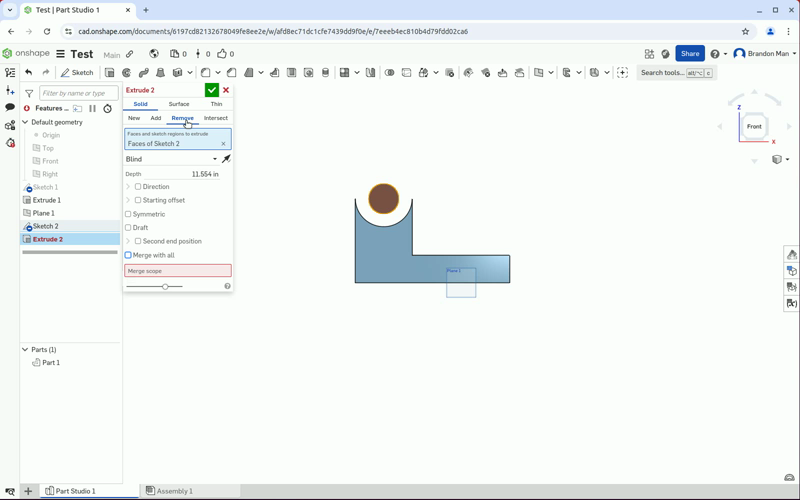
key(space)
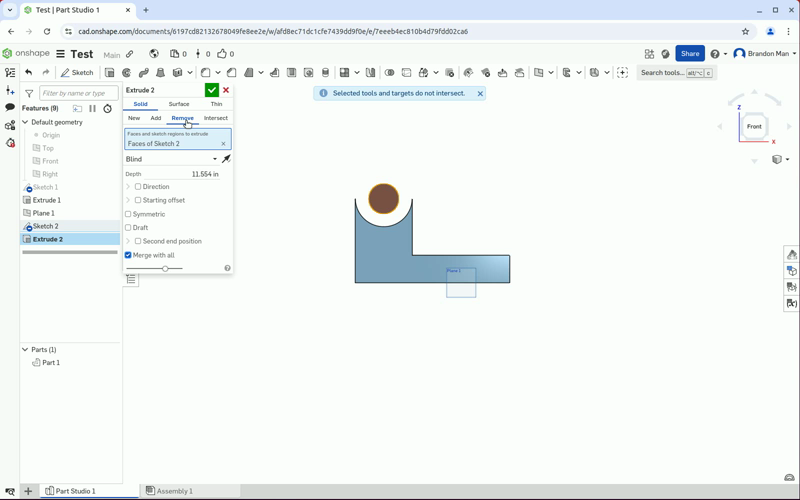
key(enter)
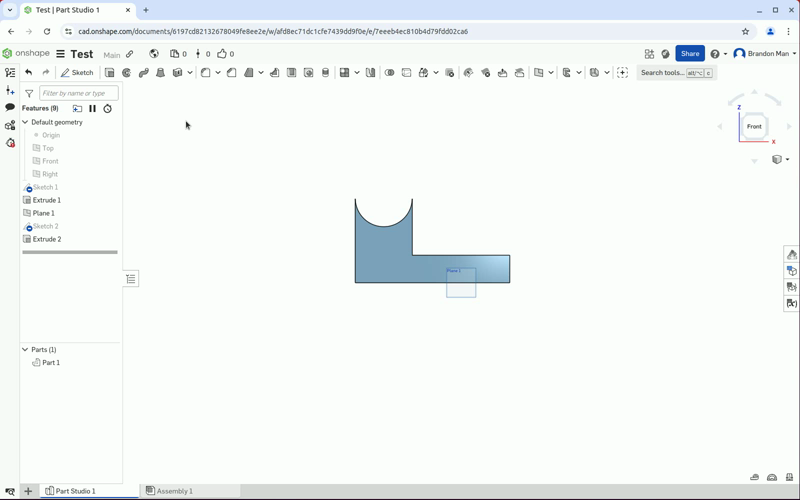
key(shift+h)
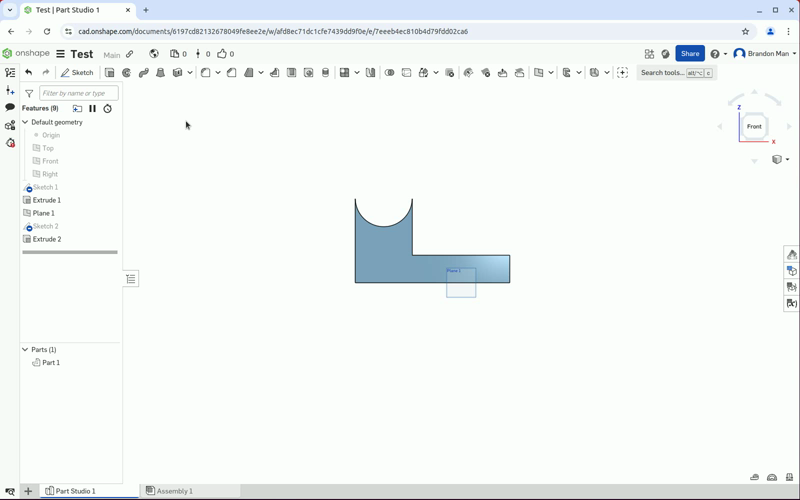
key(shift+h)
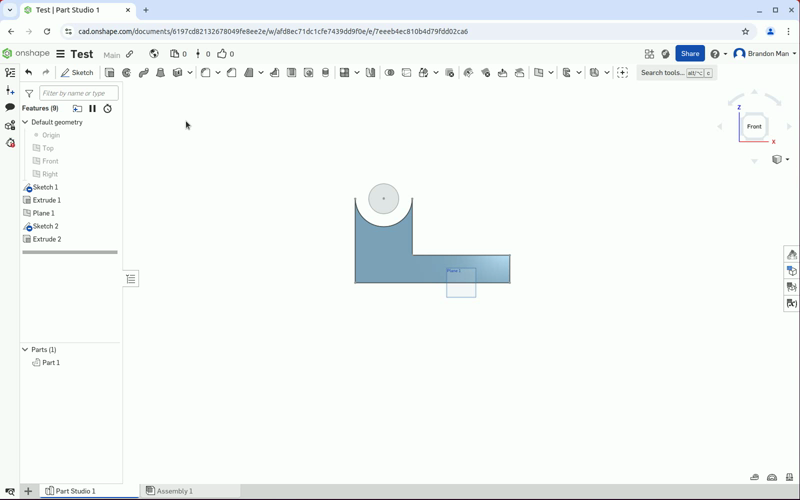
key(shift+7)
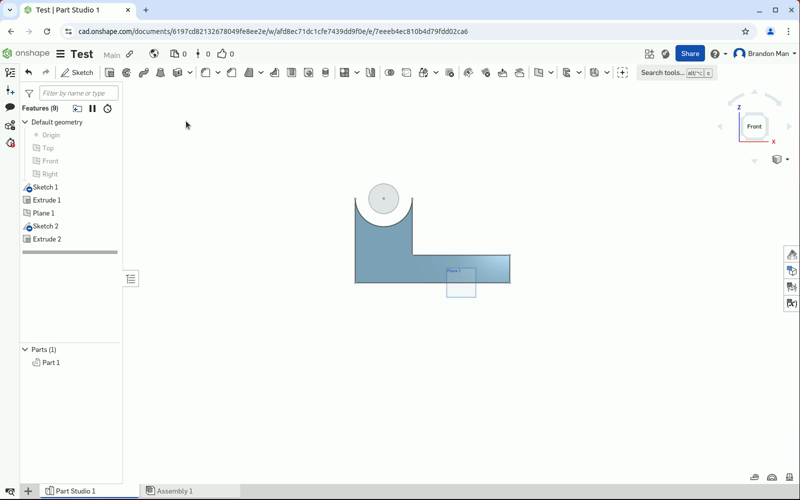
key(left, 2)
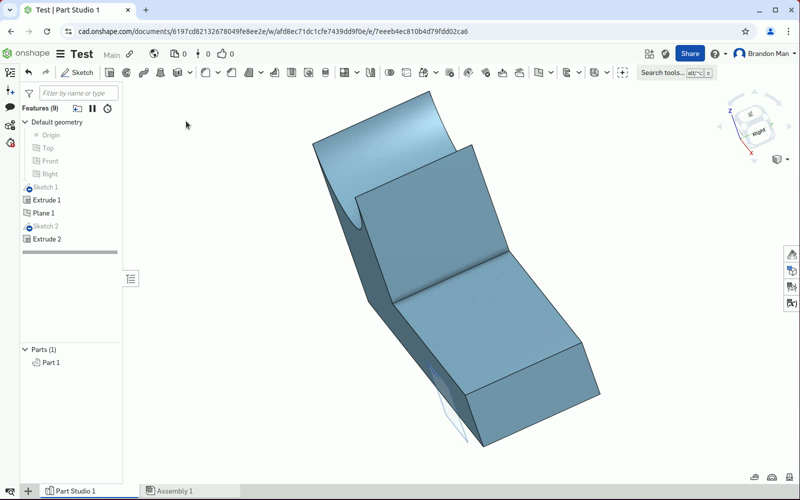
key(down, 2)
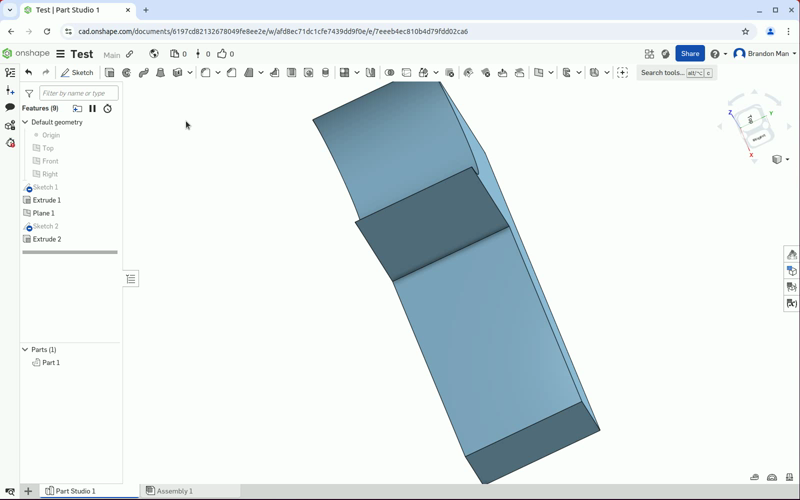
key(up, 2)
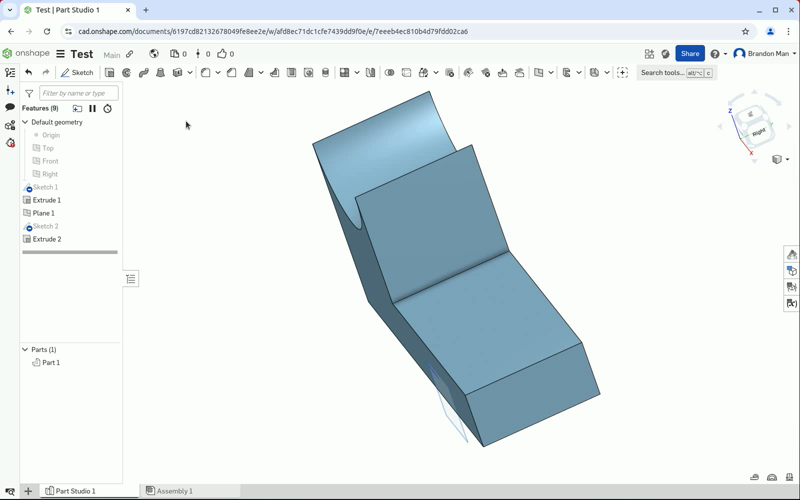
key(right, 2)
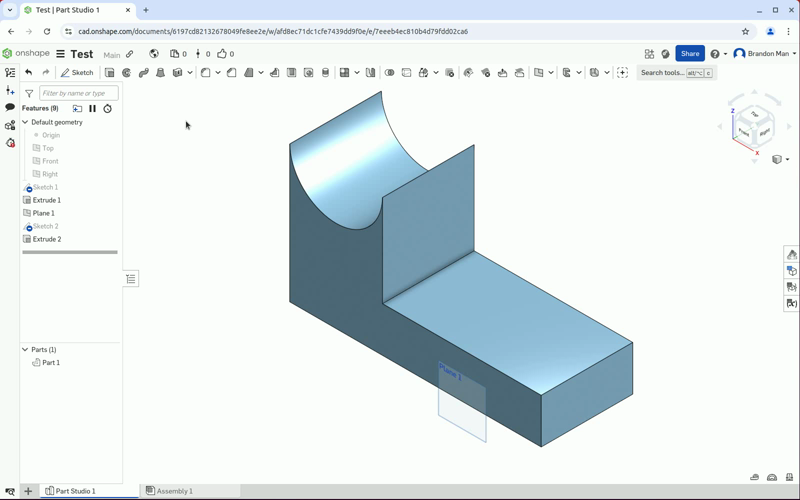
mouse_move(73, 189)
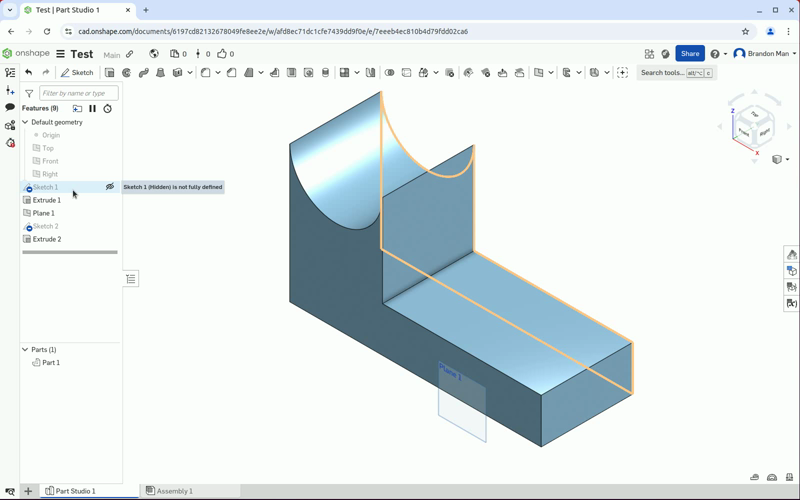
click(73, 189)